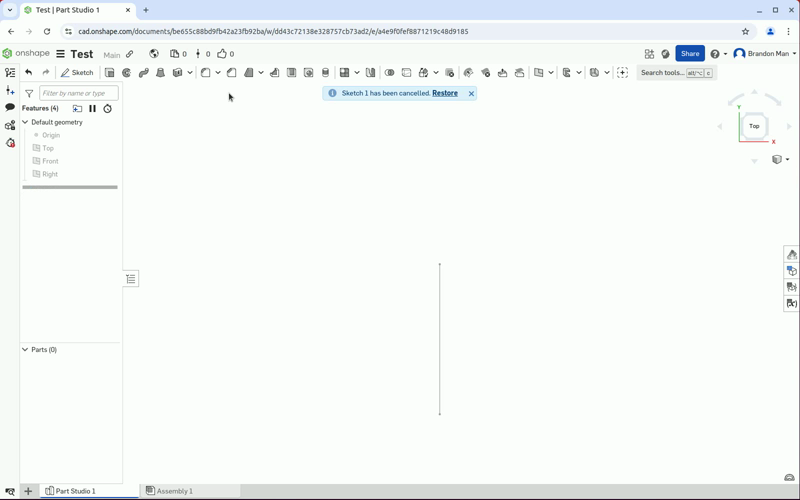
key(shift+h)
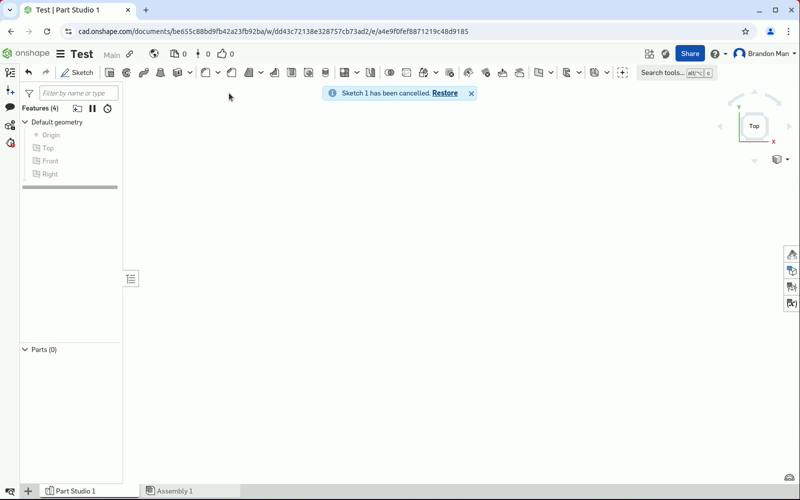
mouse_move(73, 352)
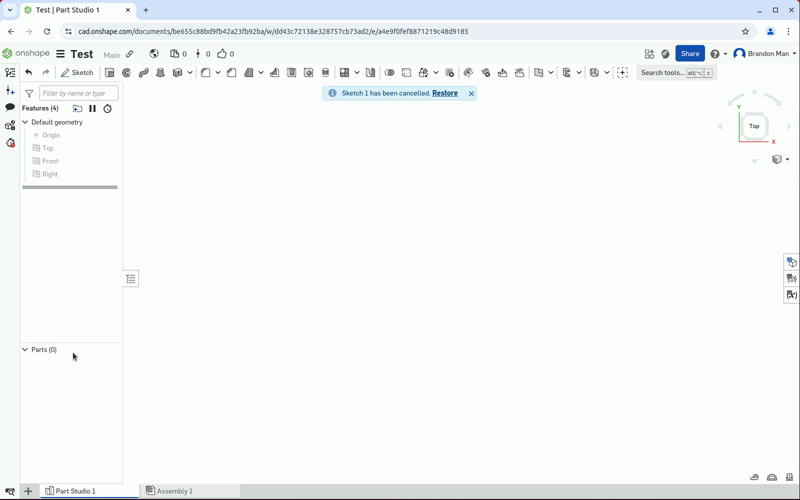
key(y)
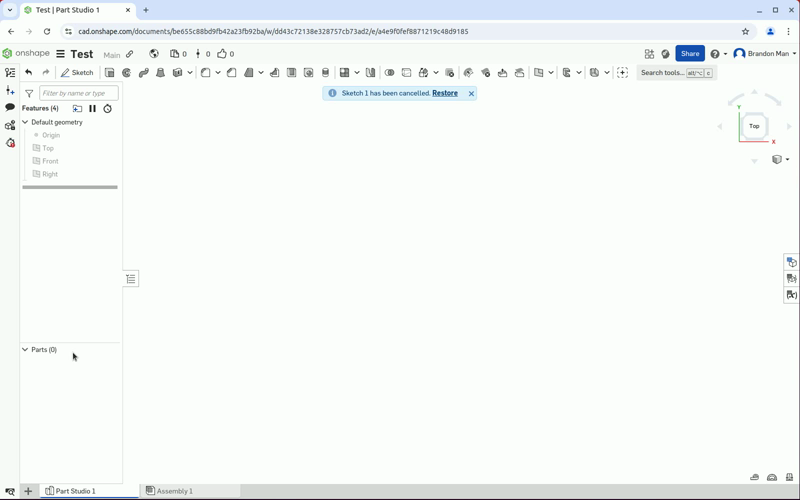
key(shift+p)
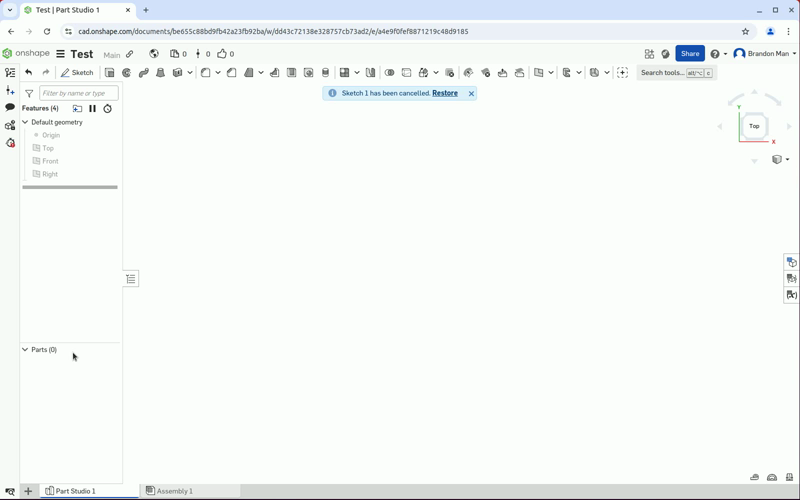
key(space)
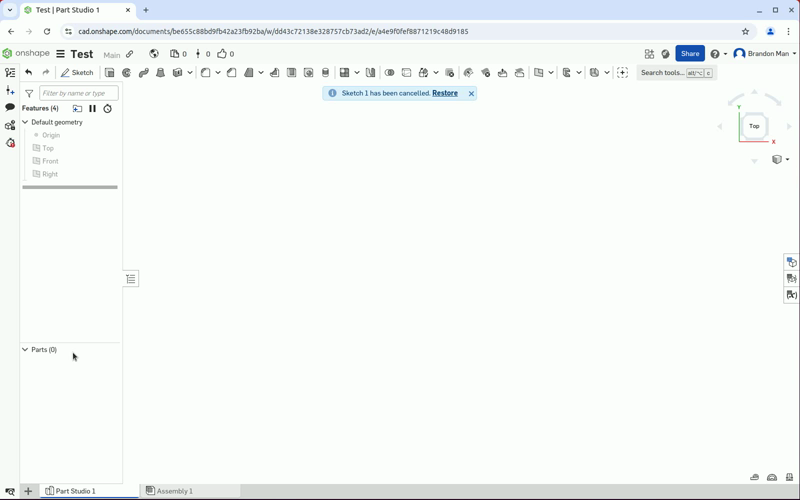
key_down(shift)
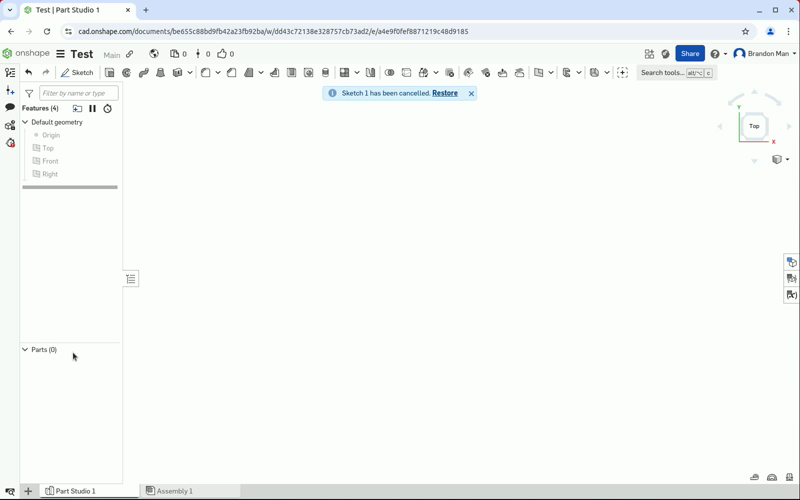
key(up)
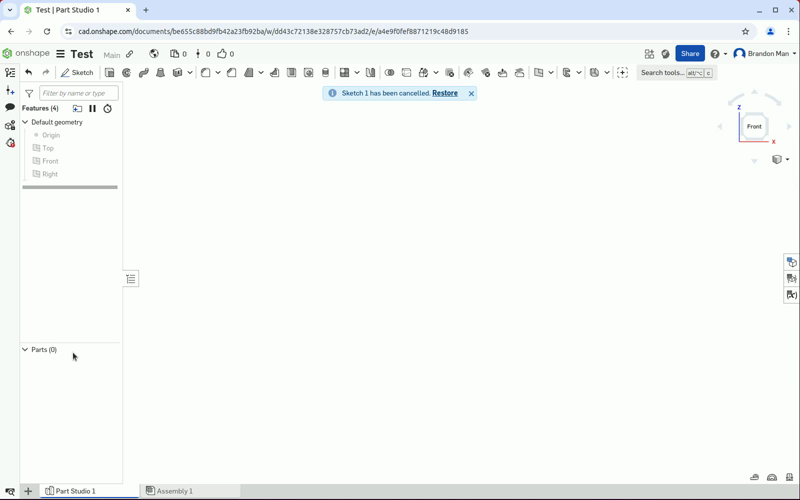
key_up(shift)
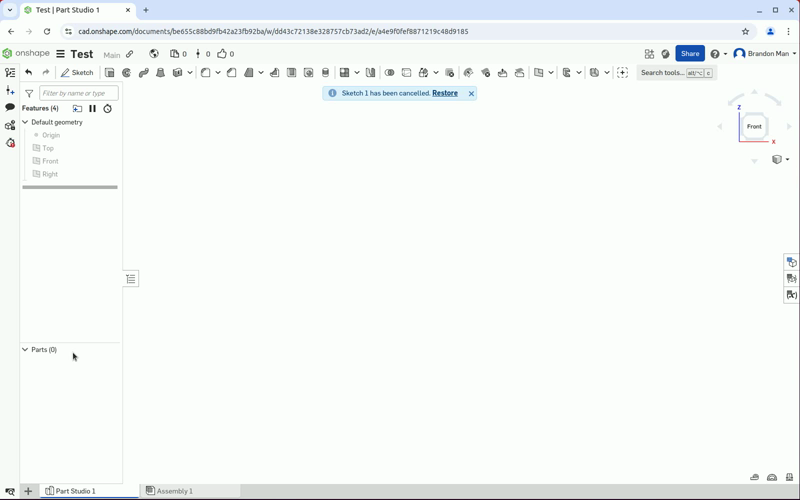
mouse_move(73, 352)
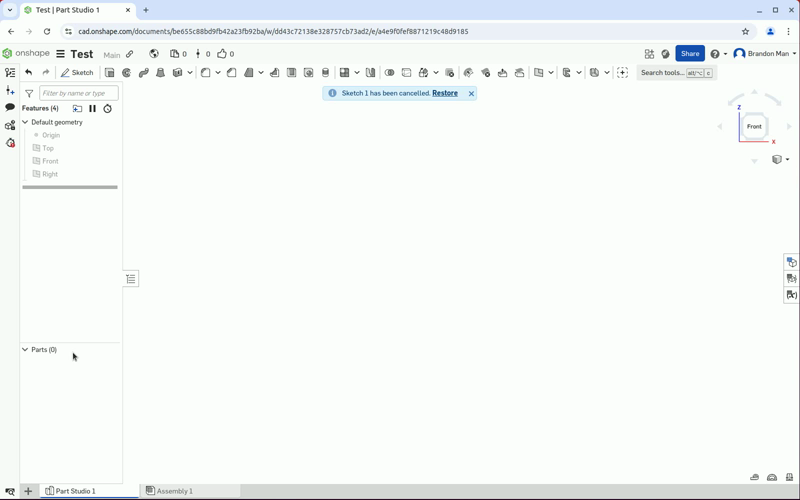
key(shift+y)
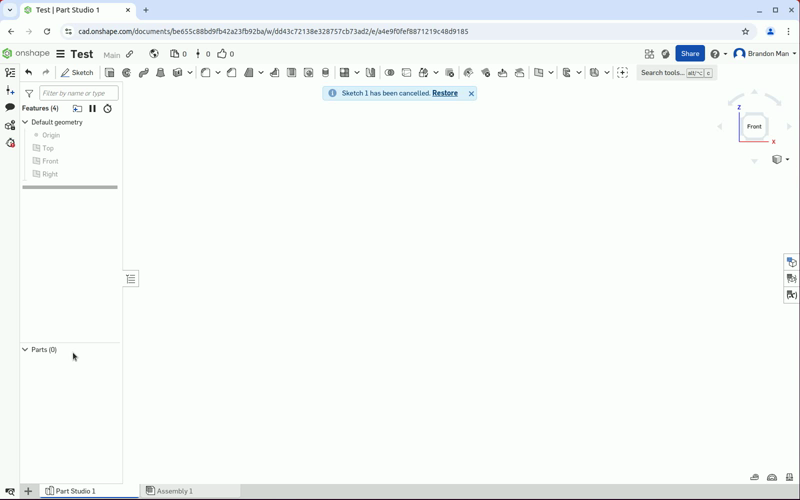
key(shift+s)
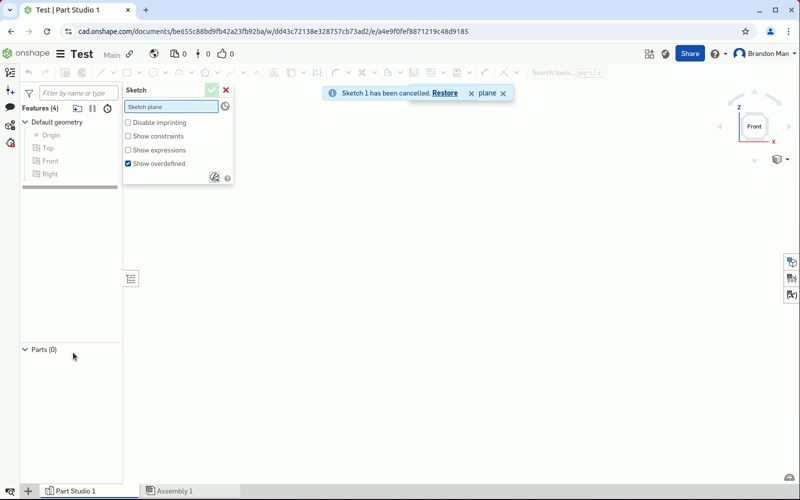
mouse_move(73, 163)
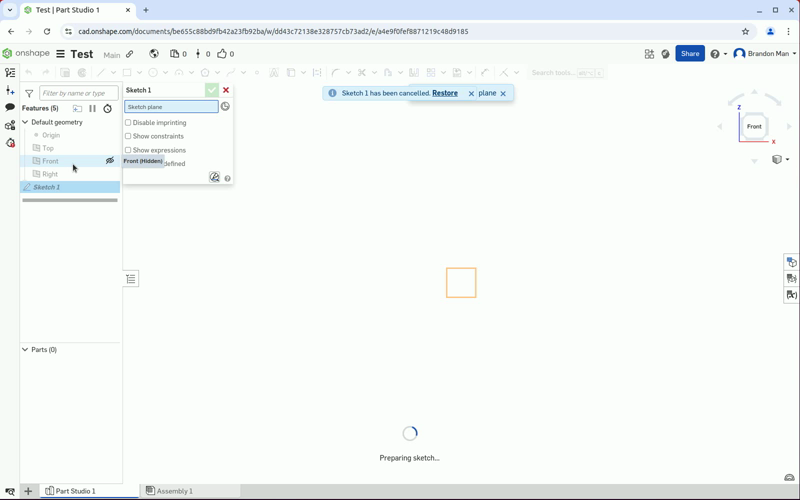
click(73, 163)
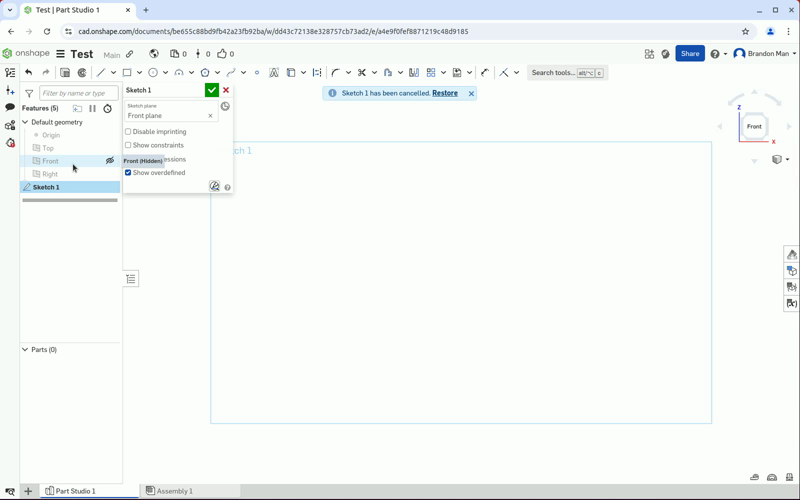
mouse_move(73, 352)
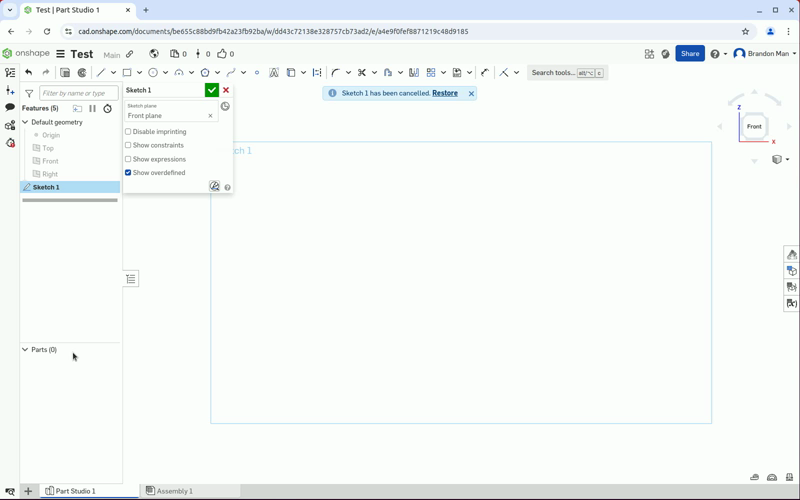
key(y)
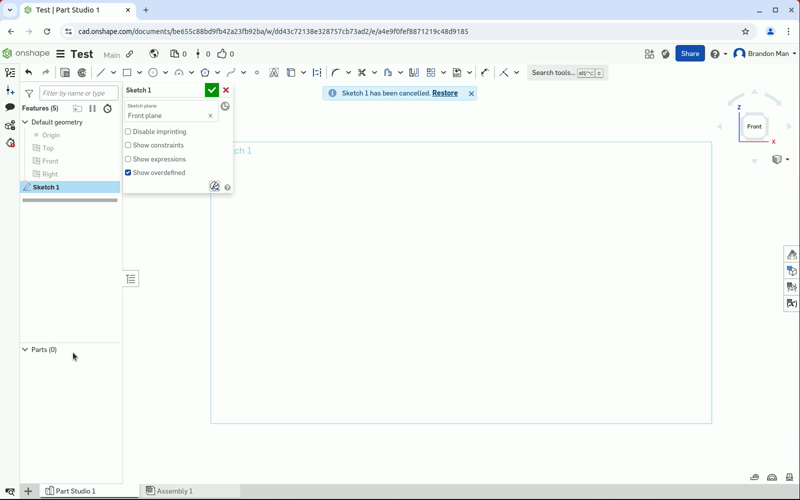
key(l)
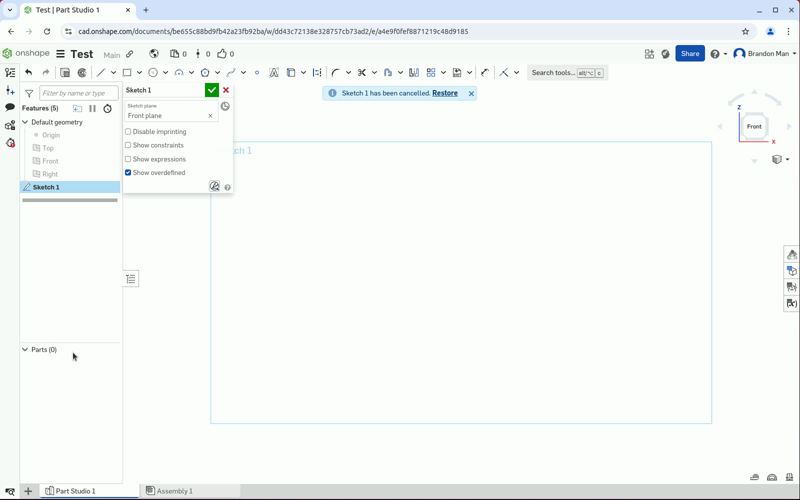
key_down(shift)
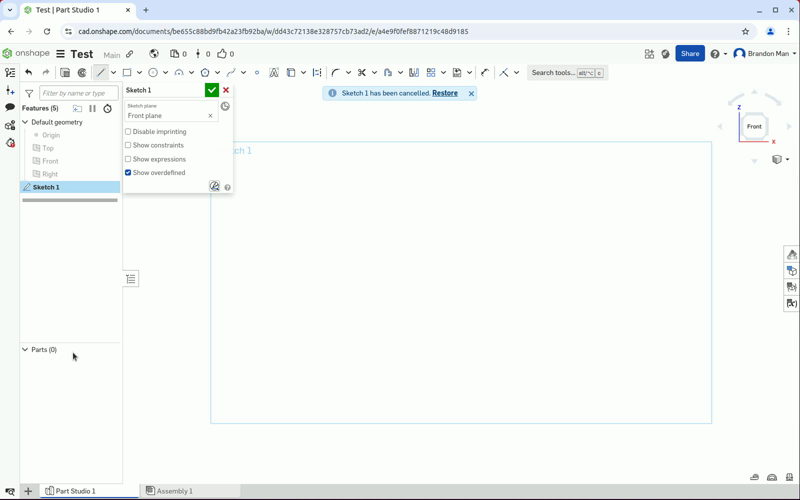
mouse_move(460, 395)
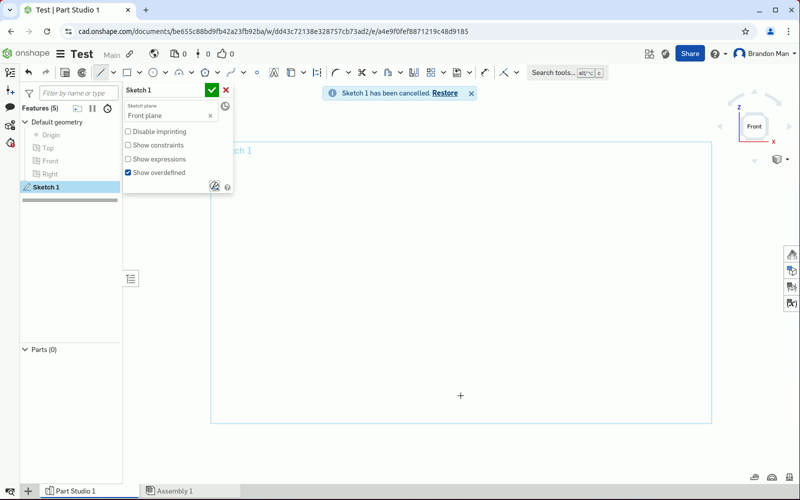
click(460, 395)
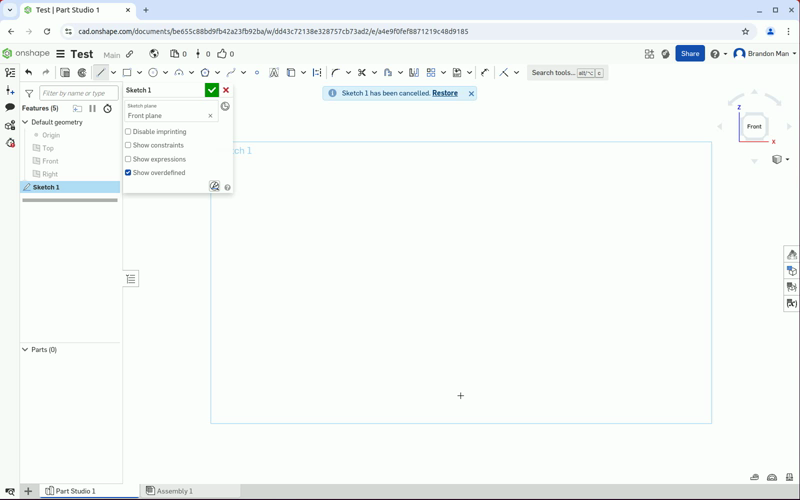
key_up(shift)
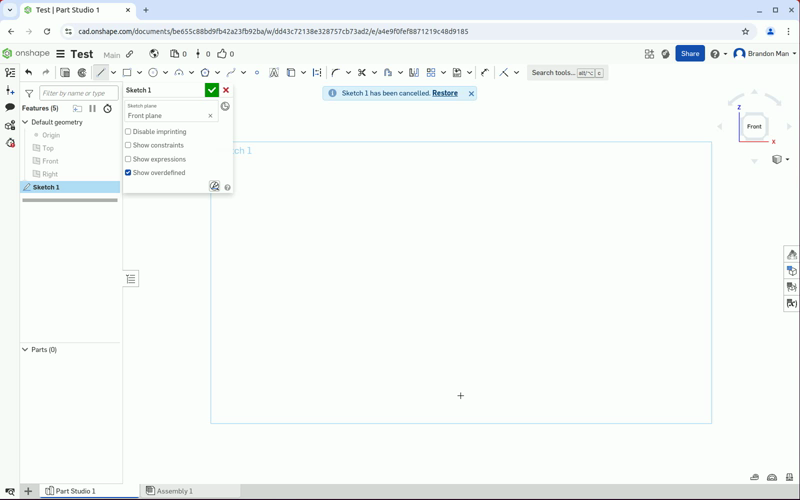
key_down(shift)
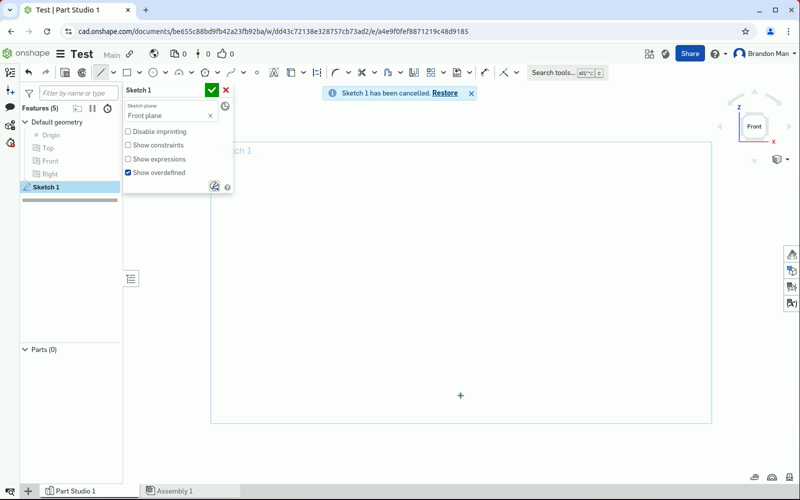
mouse_move(490, 395)
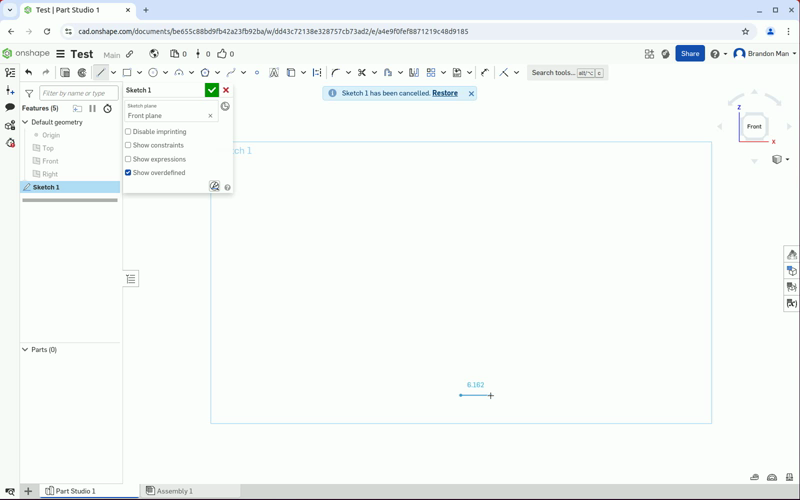
mouse_move(517, 395)
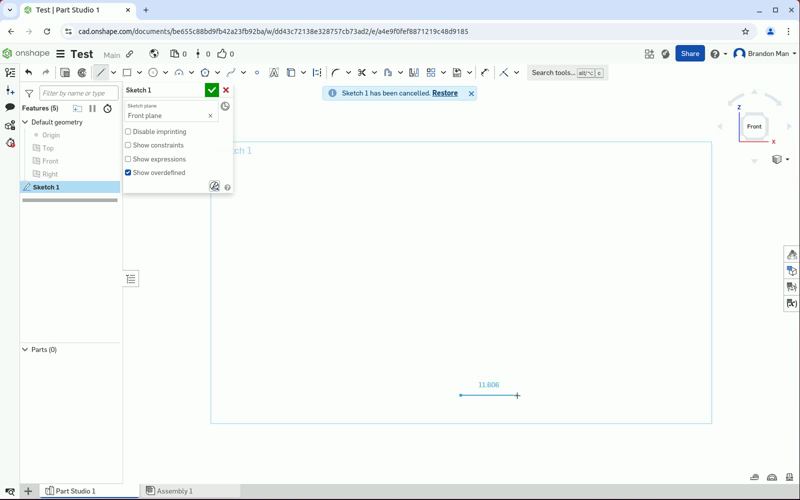
click(517, 395)
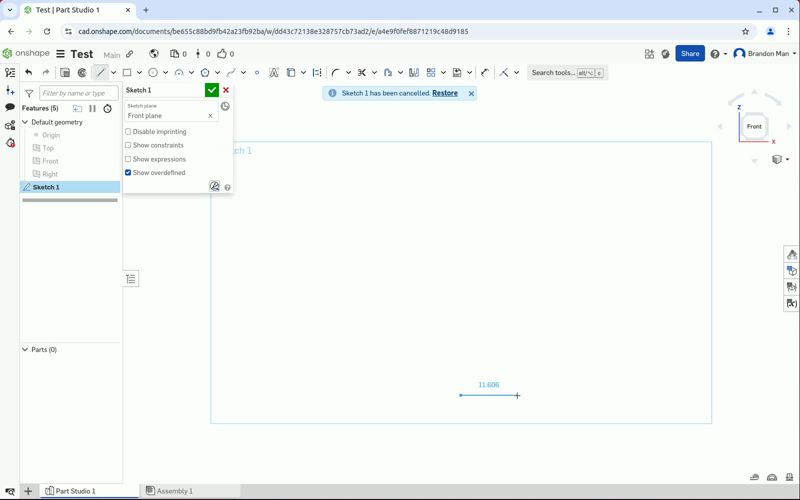
key_up(shift)
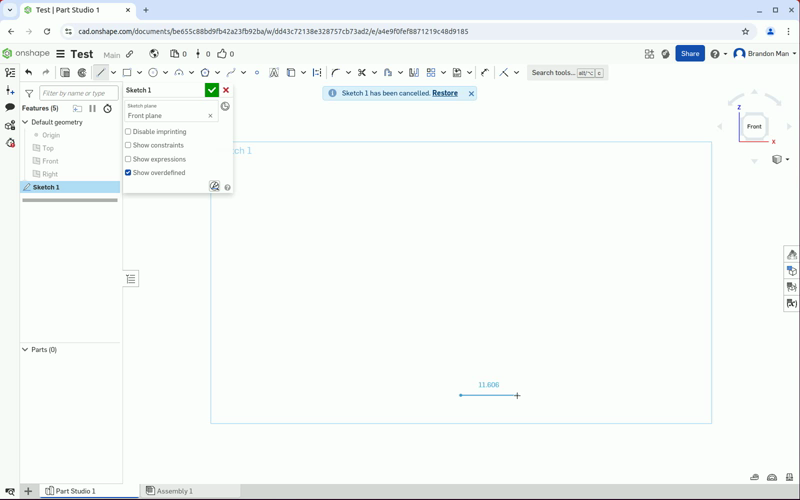
key_down(shift)
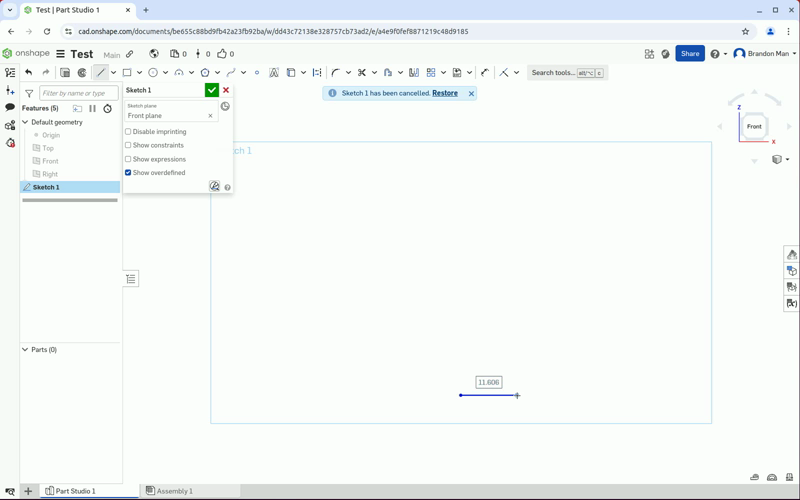
mouse_move(517, 171)
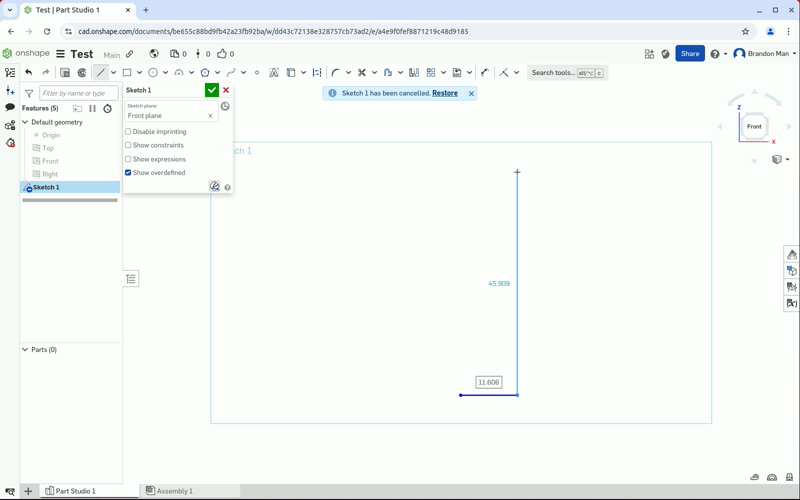
click(517, 171)
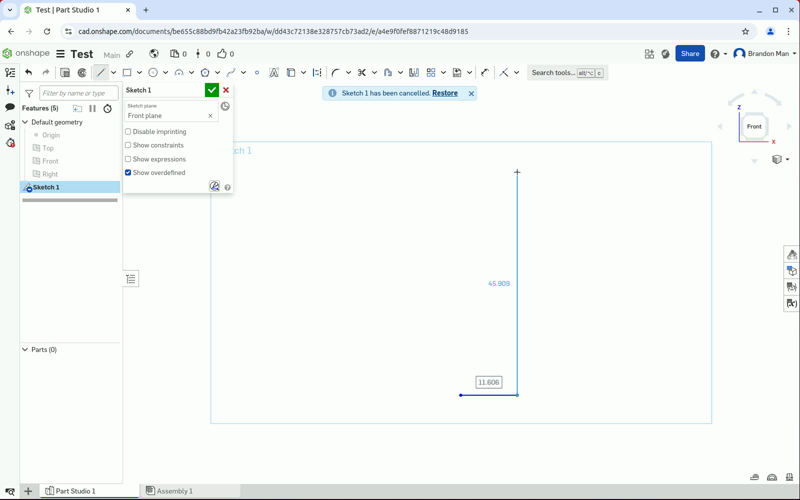
key_up(shift)
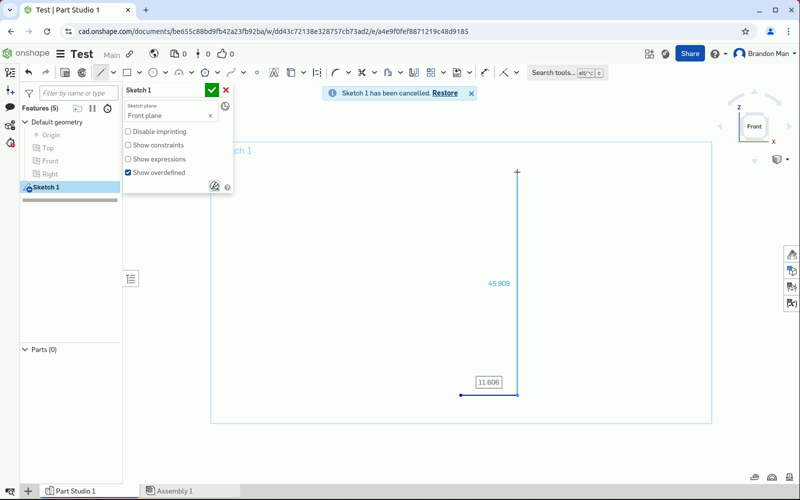
key_down(shift)
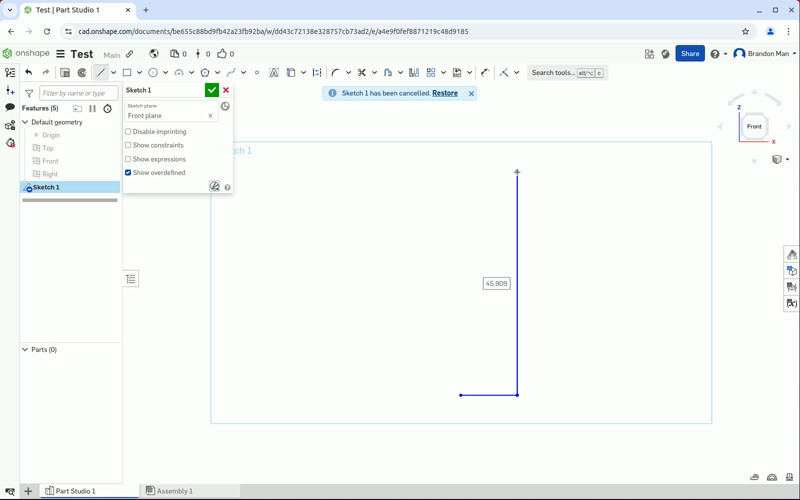
mouse_move(547, 171)
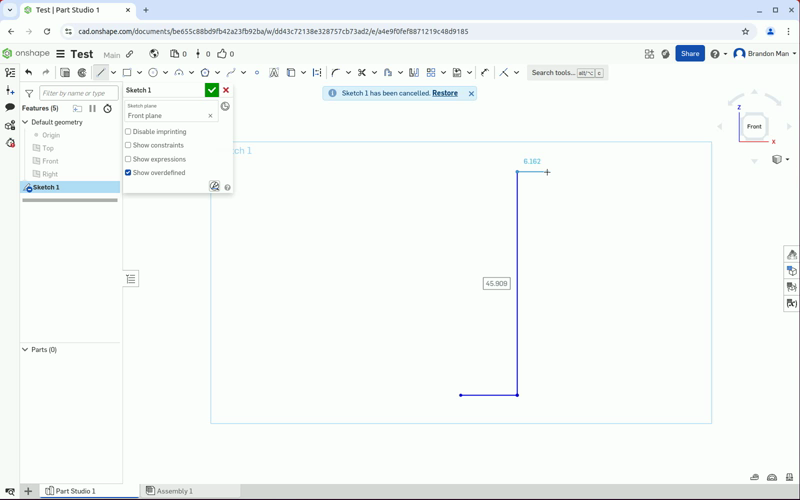
mouse_move(460, 171)
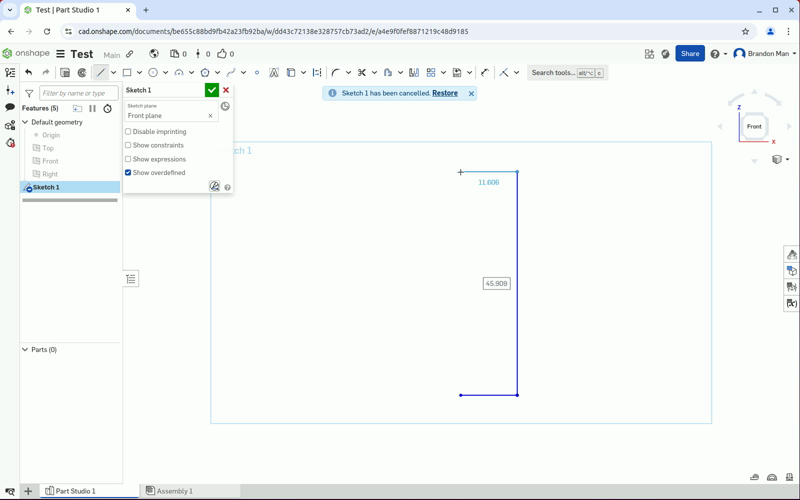
click(460, 171)
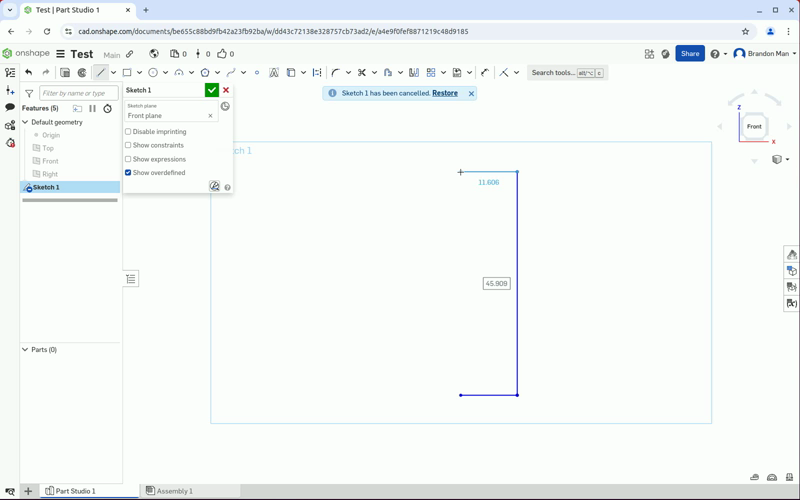
key_up(shift)
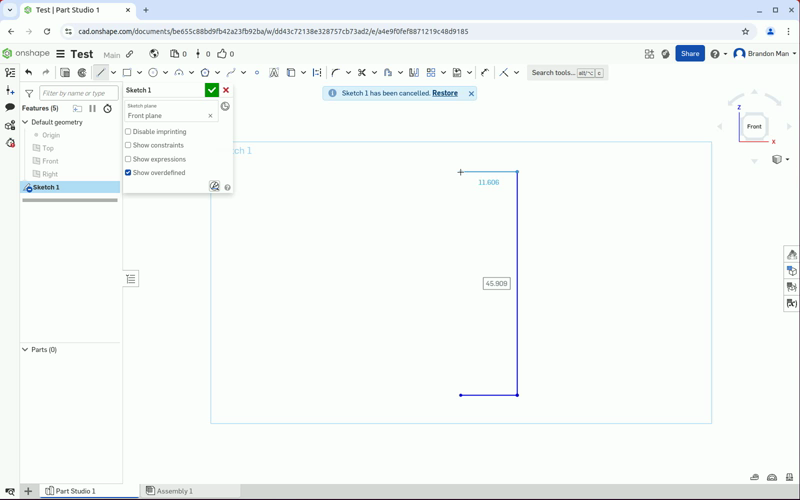
key_down(shift)
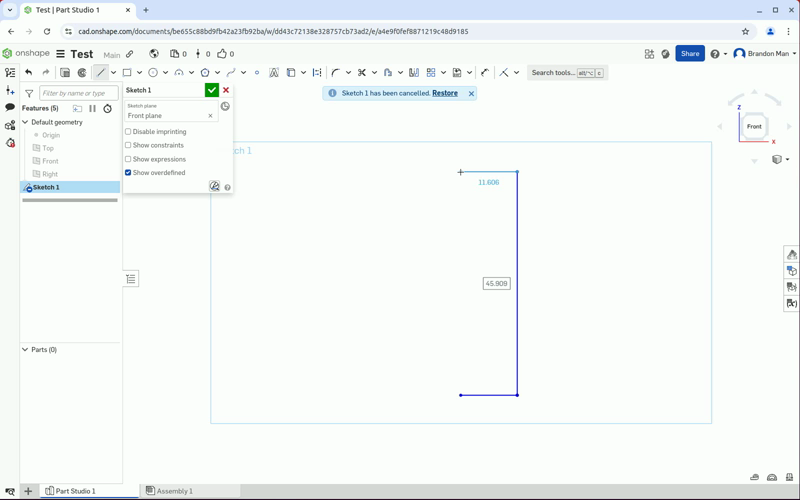
mouse_move(460, 395)
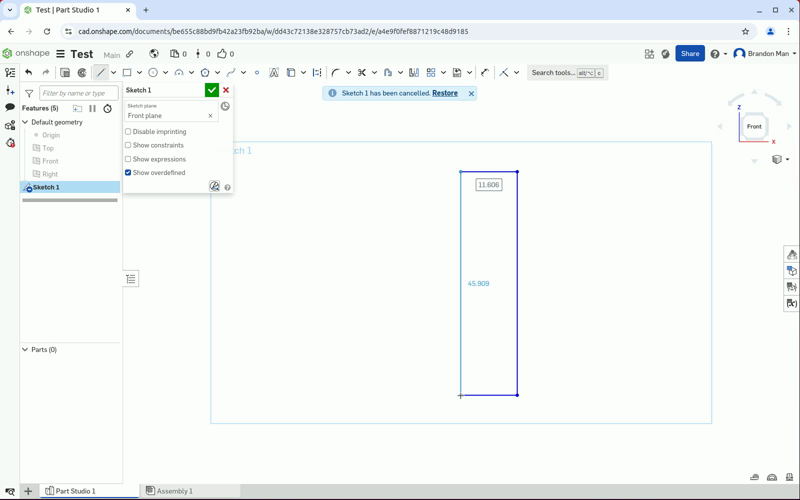
key_up(shift)
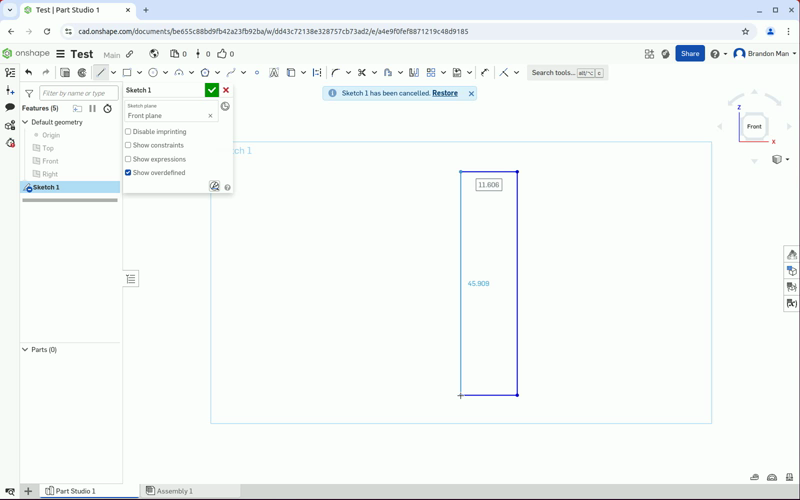
click(460, 395)
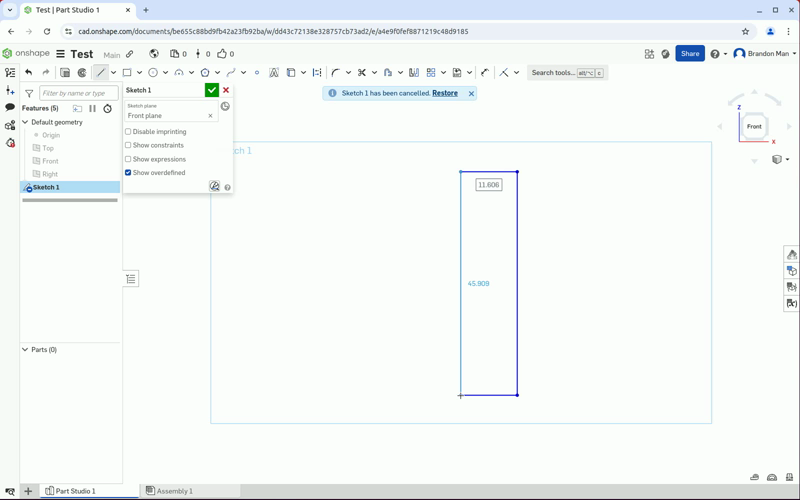
key(esc)
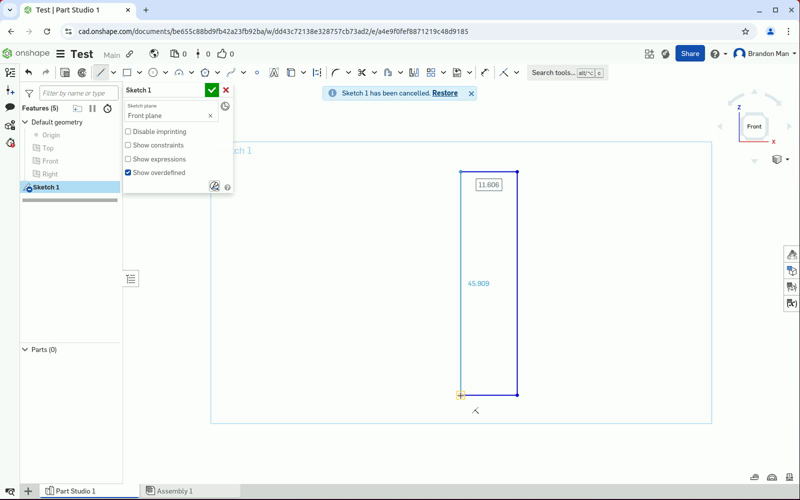
mouse_move(474, 317)
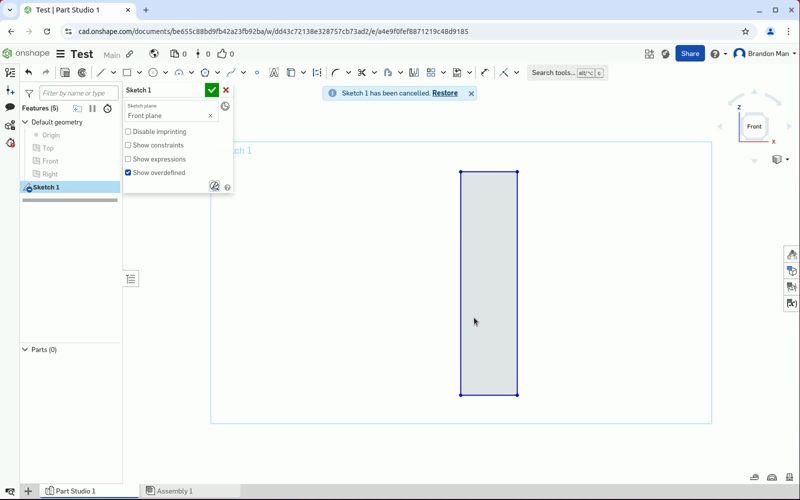
click(474, 317)
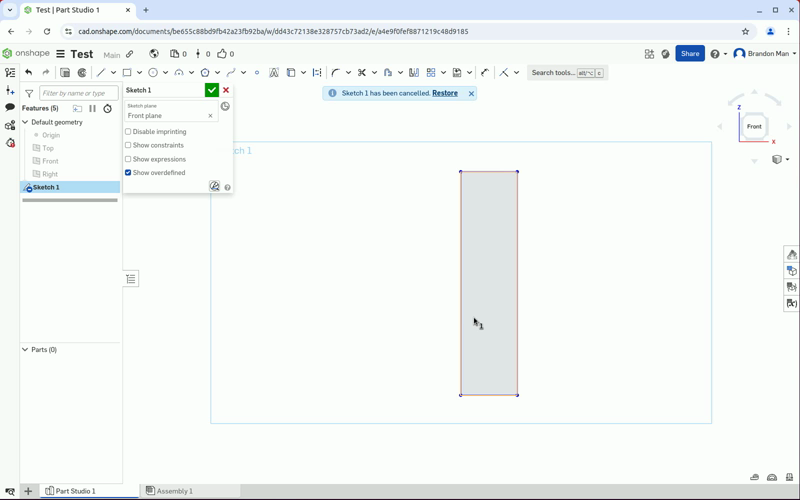
mouse_move(73, 352)
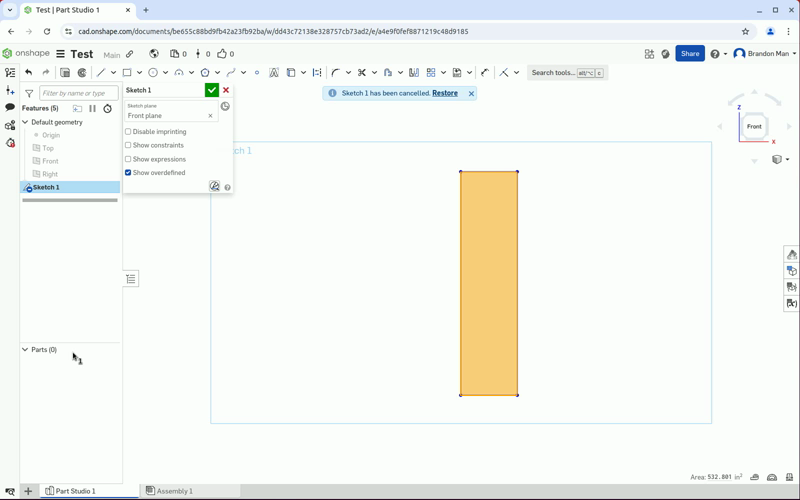
key(shift+y)
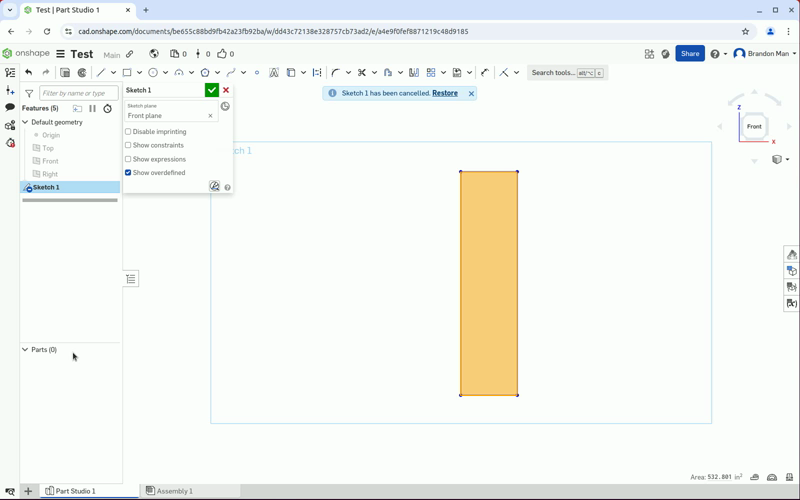
key(shift+e)
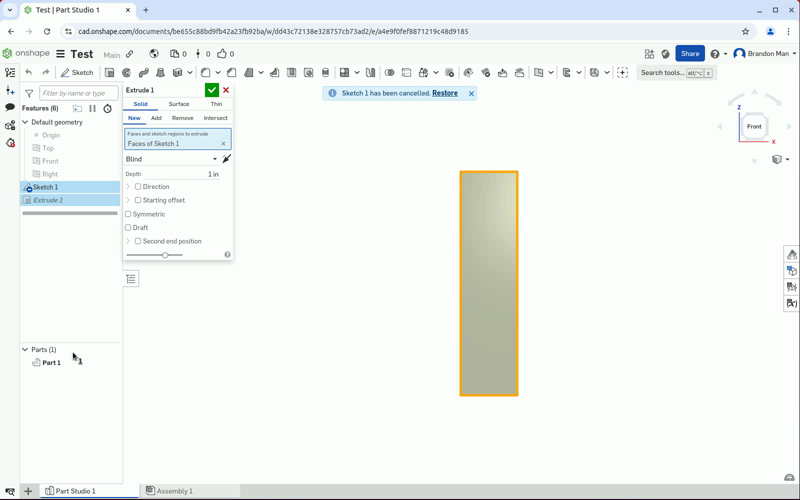
mouse_move(143, 106)
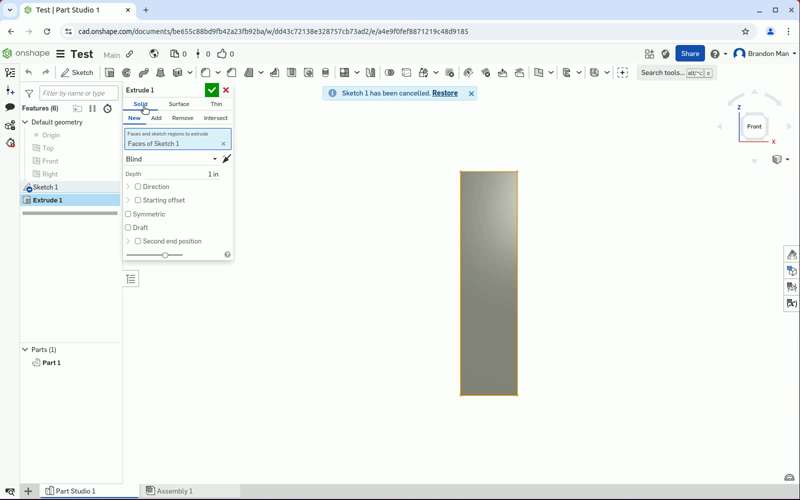
click(143, 106)
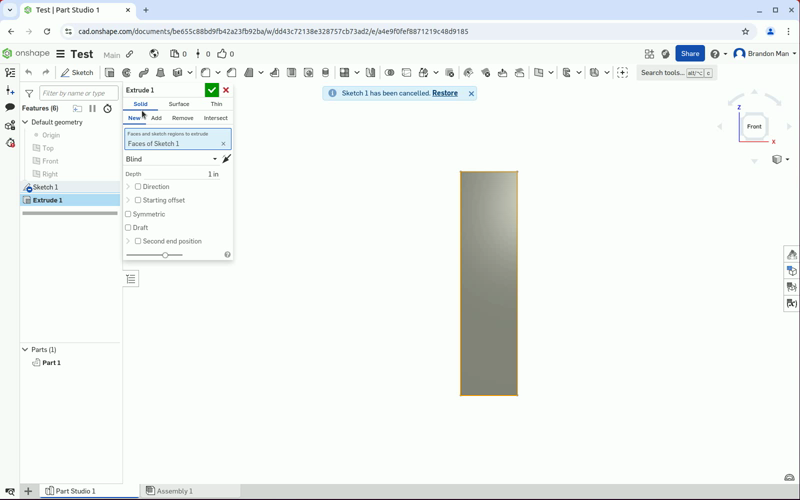
mouse_move(137, 120)
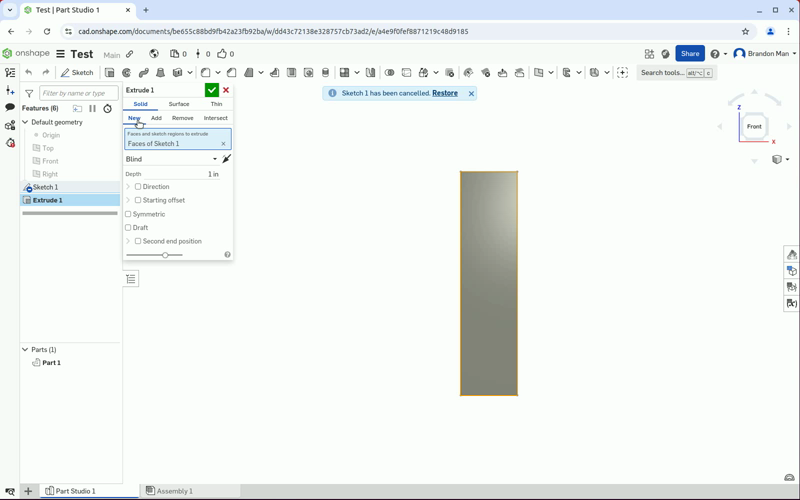
click(137, 120)
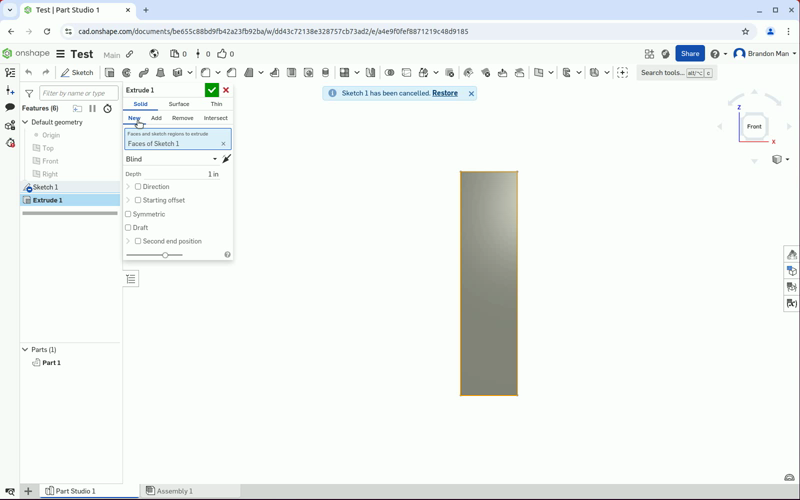
key(tab, 4)
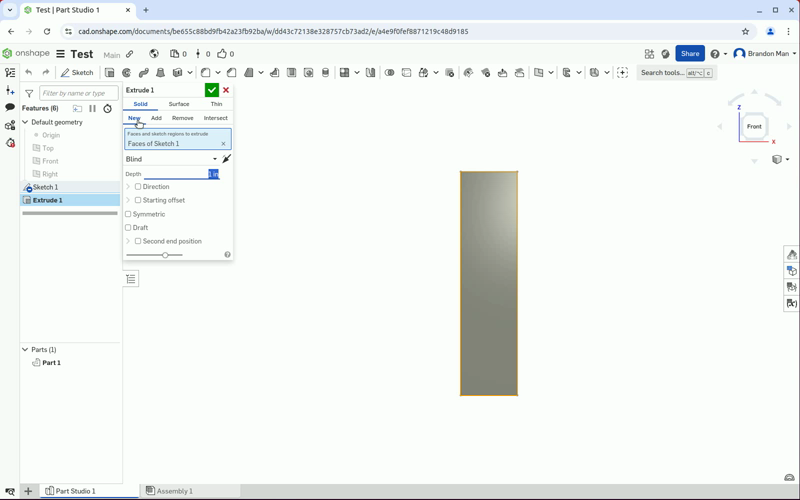
text(0.482)
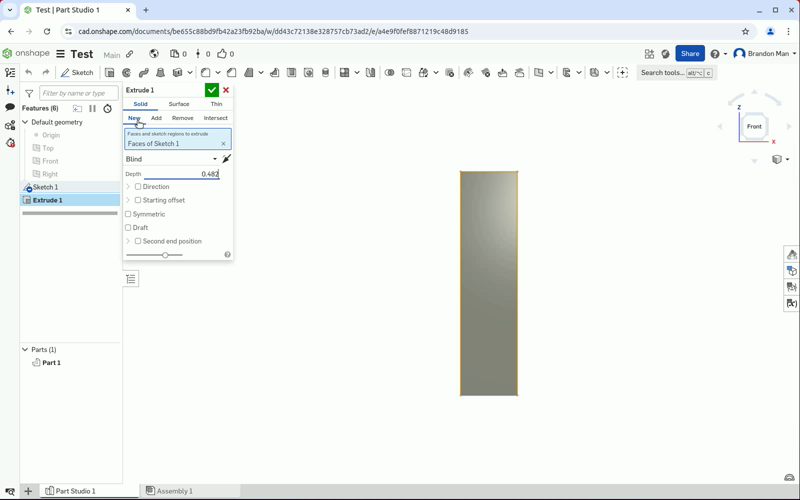
key(tab, 3)
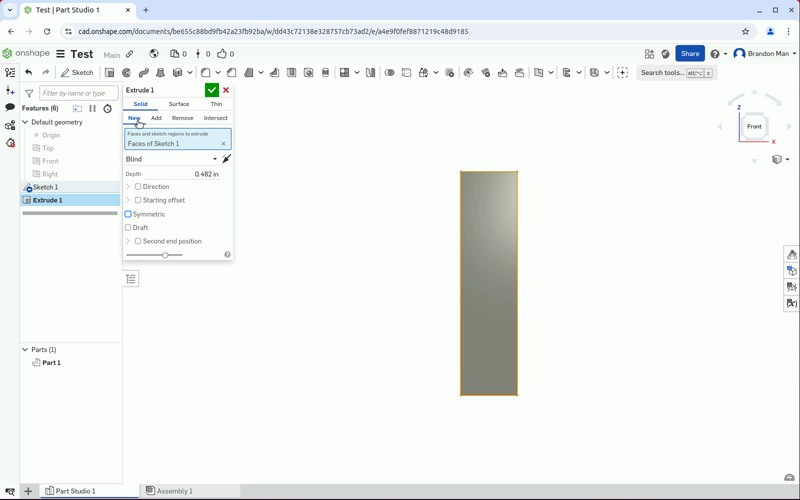
key(space)
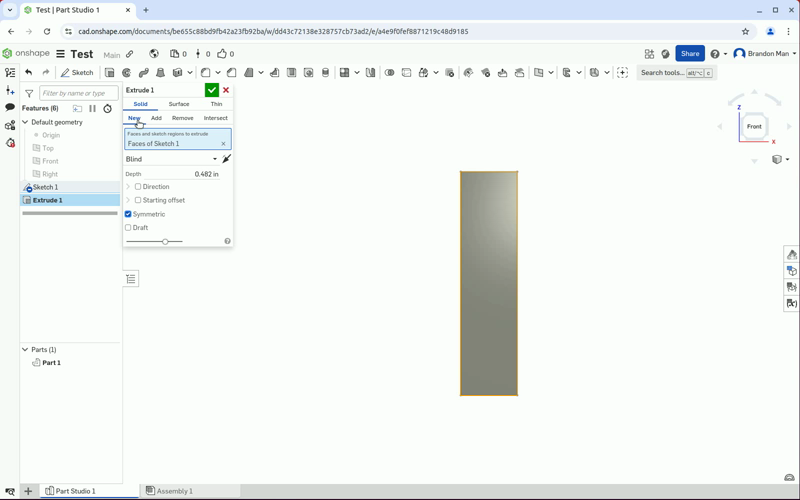
key(enter)
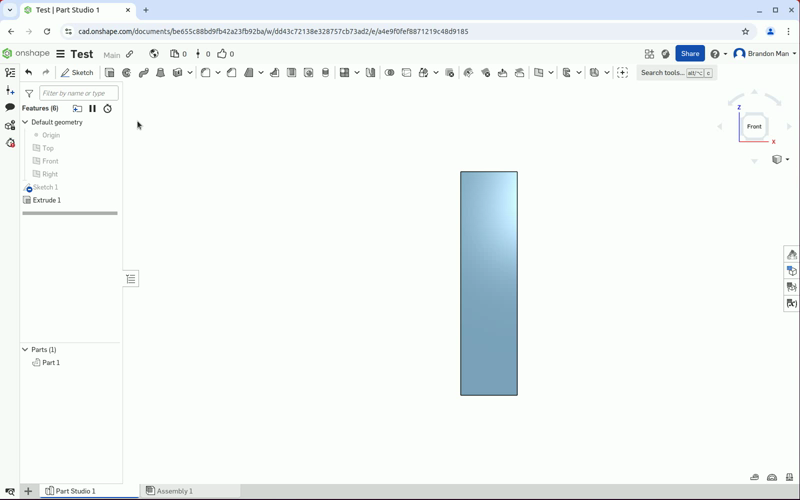
key(shift+h)
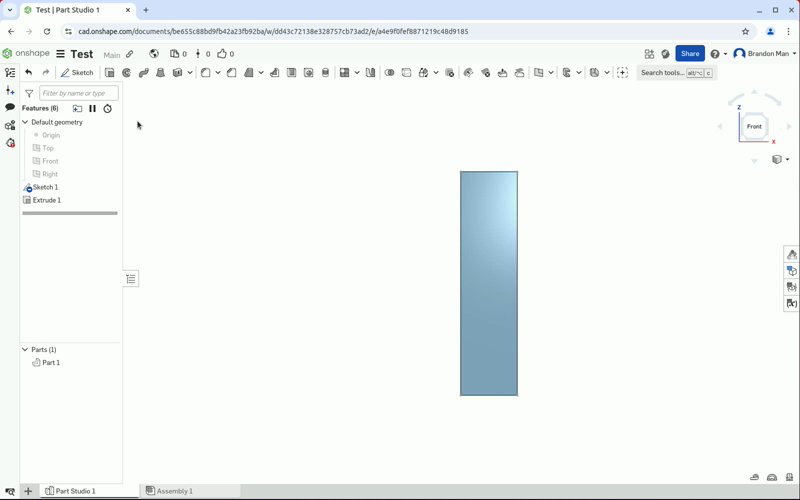
key(shift+h)
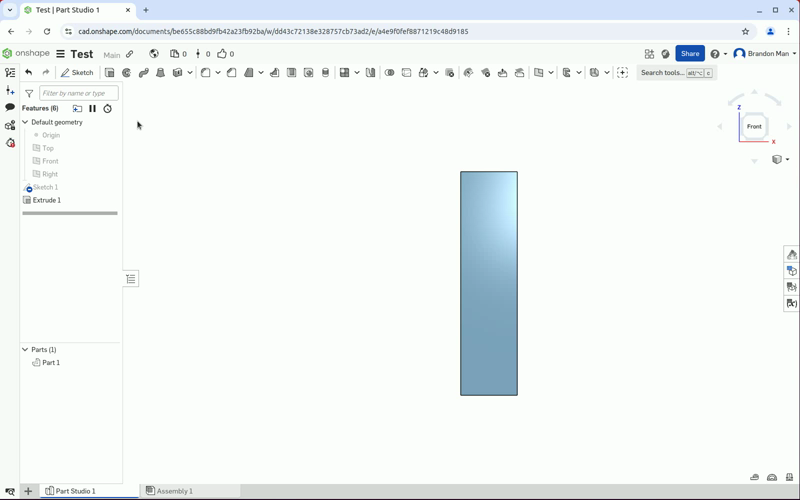
mouse_move(73, 189)
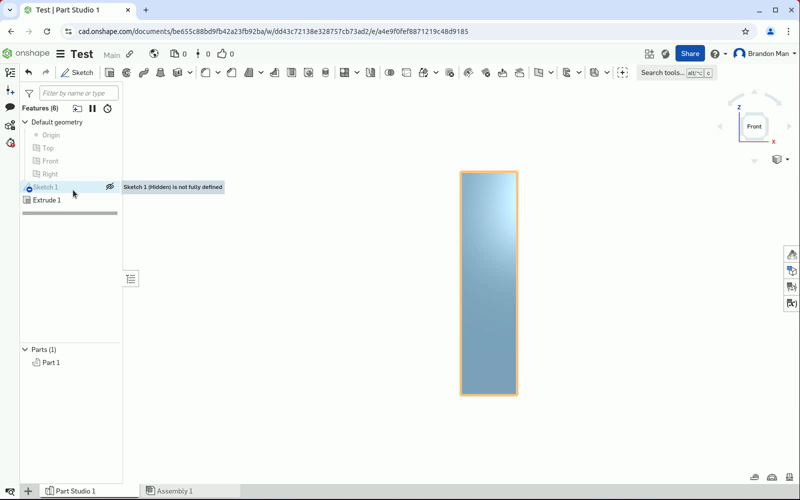
click(73, 189)
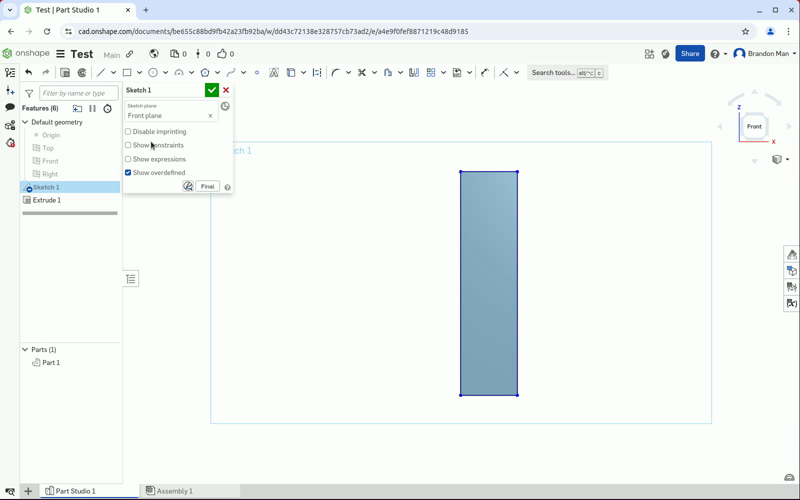
mouse_move(229, 92)
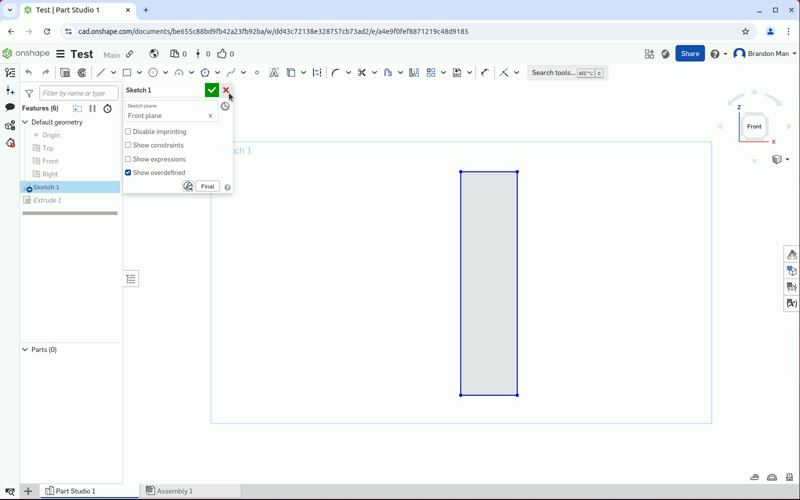
click(229, 92)
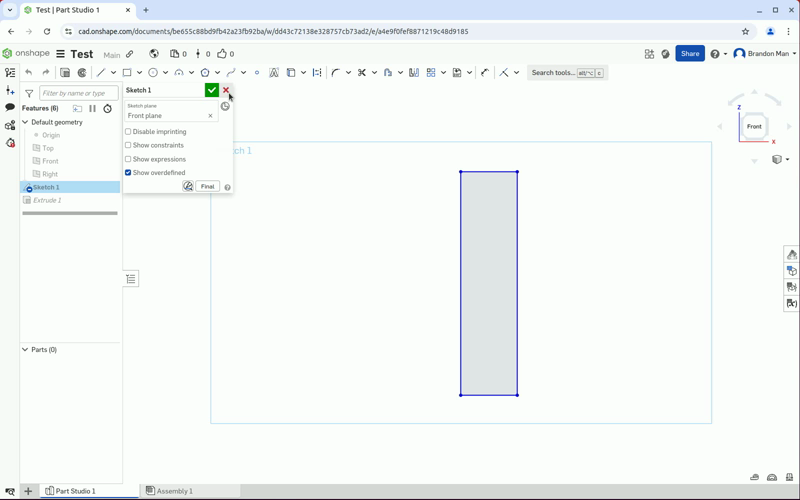
key(shift+s)
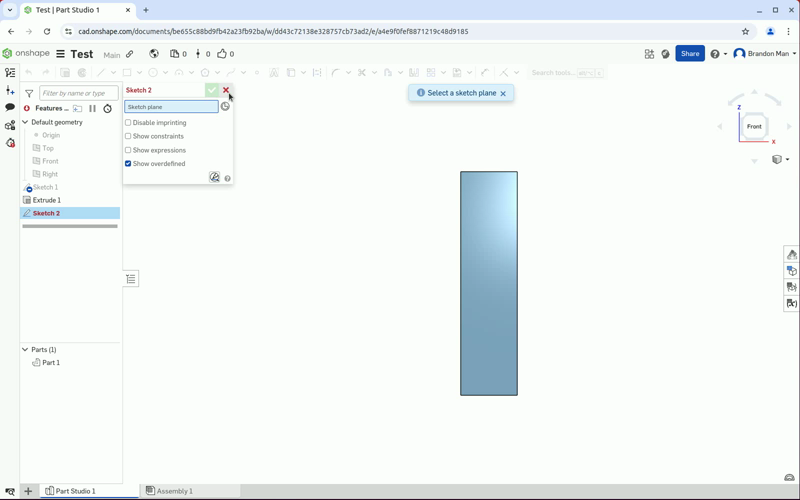
mouse_move(73, 163)
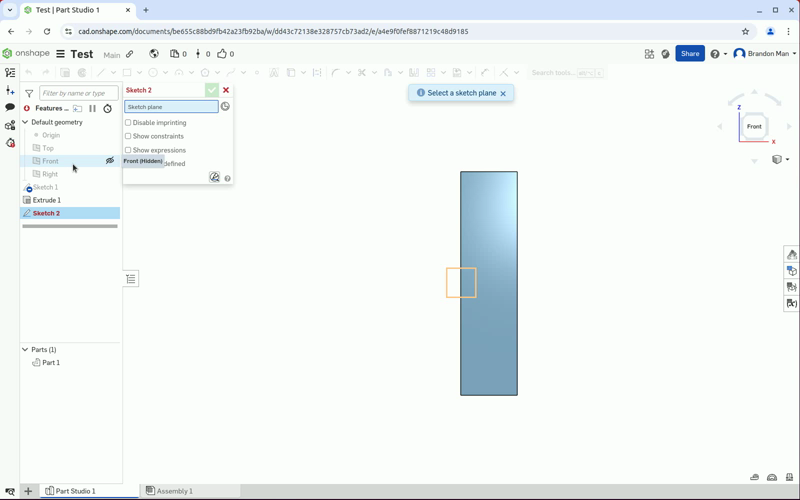
click(73, 163)
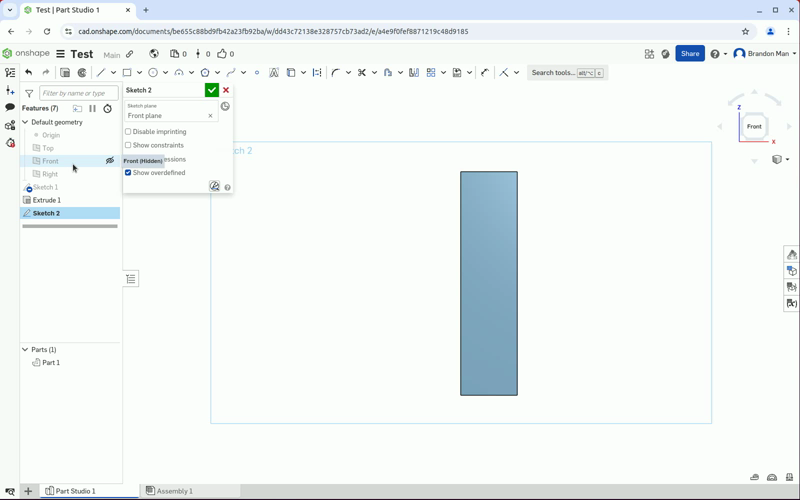
mouse_move(73, 352)
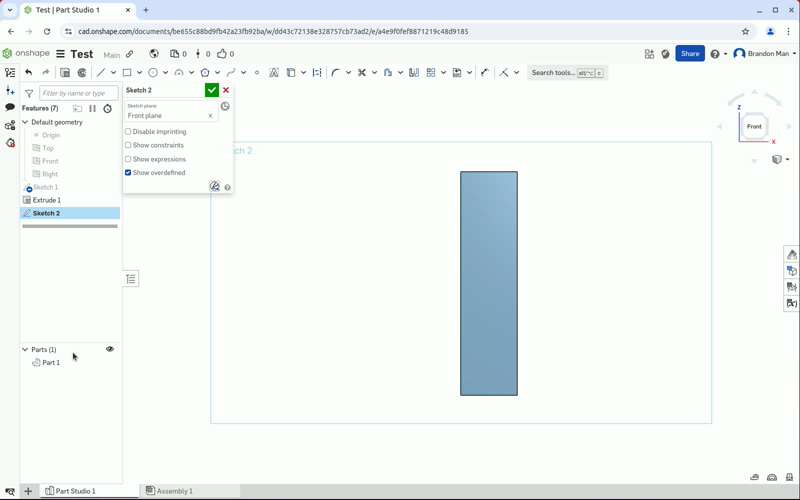
key(y)
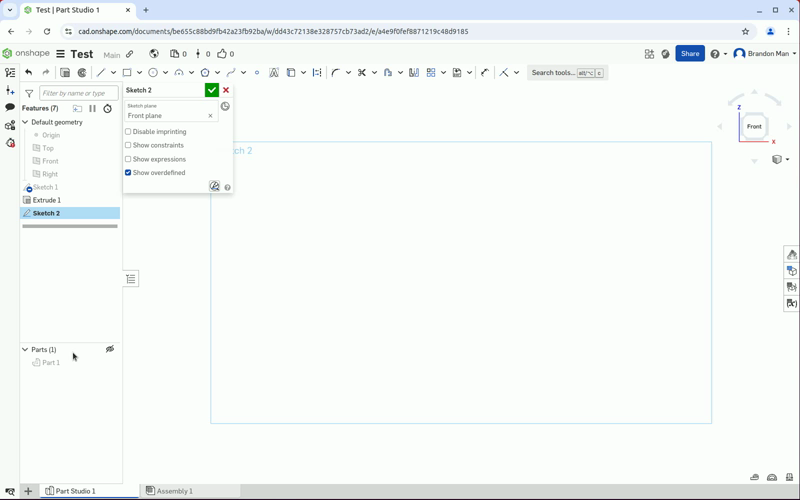
key(l)
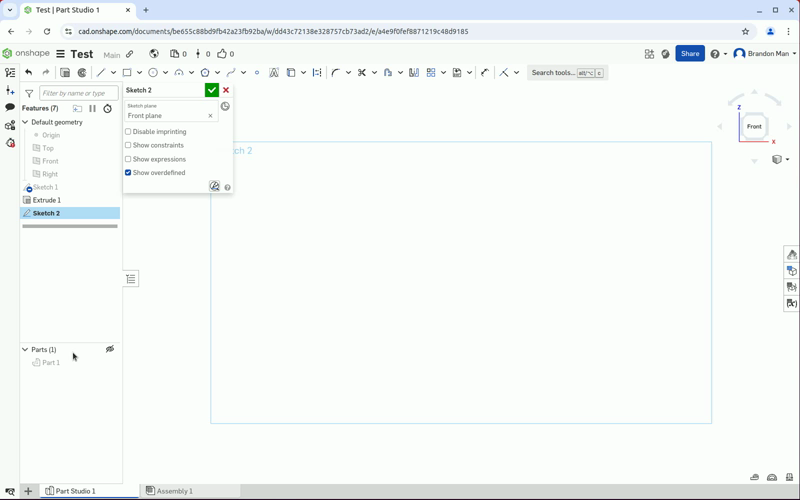
key_down(shift)
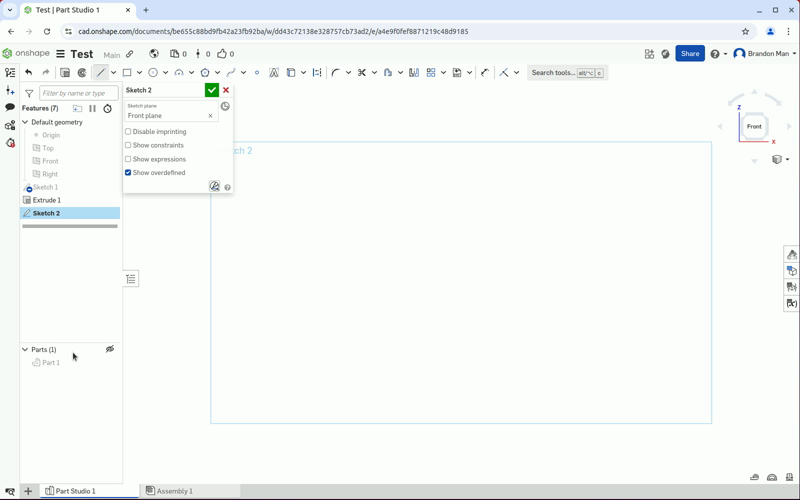
mouse_move(404, 395)
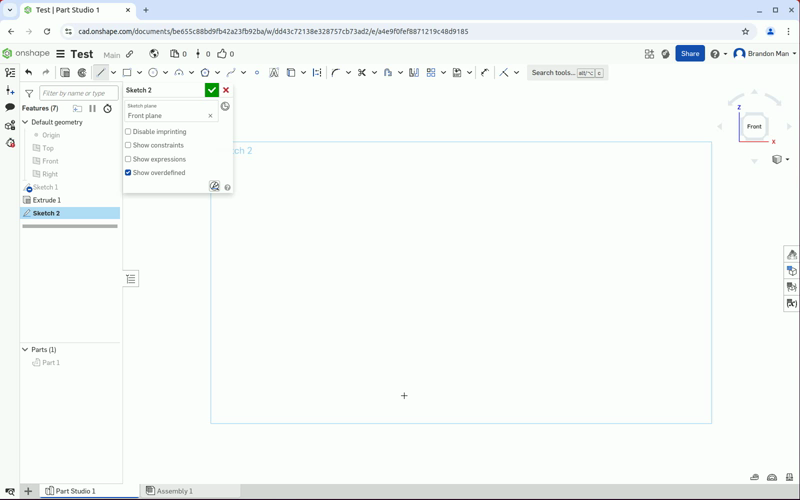
click(404, 395)
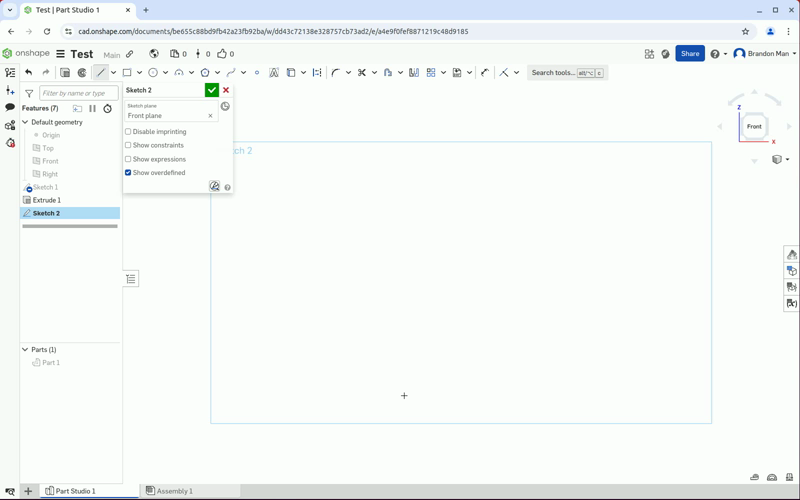
key_up(shift)
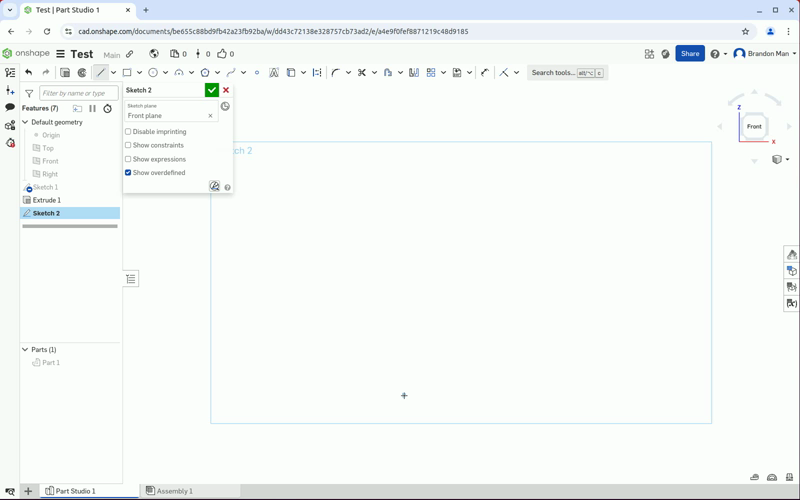
key_down(shift)
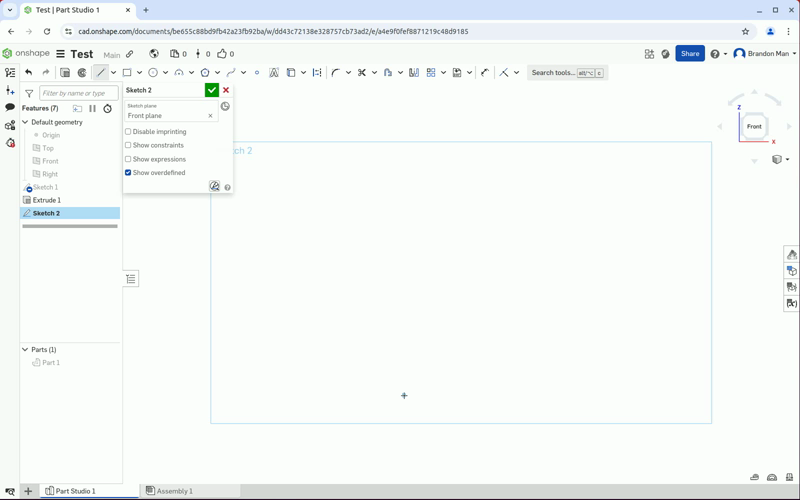
mouse_move(434, 395)
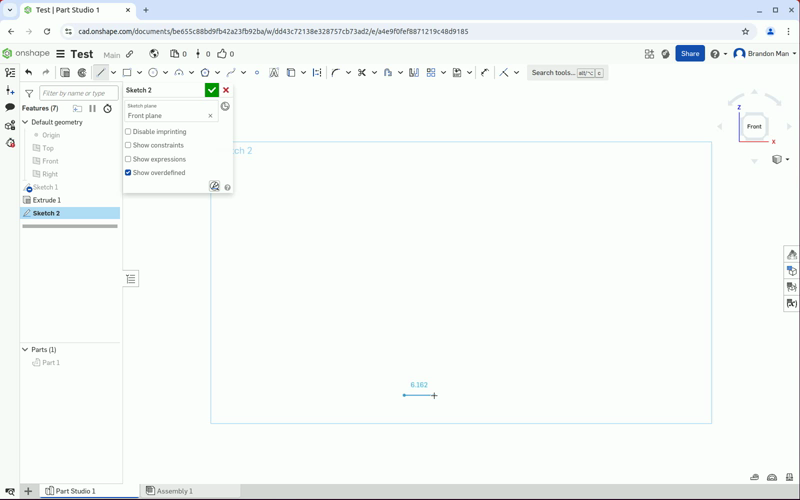
mouse_move(461, 395)
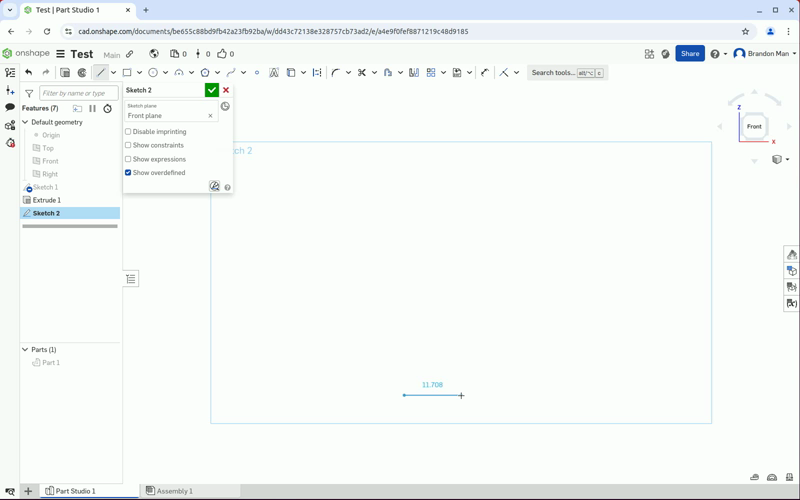
click(461, 395)
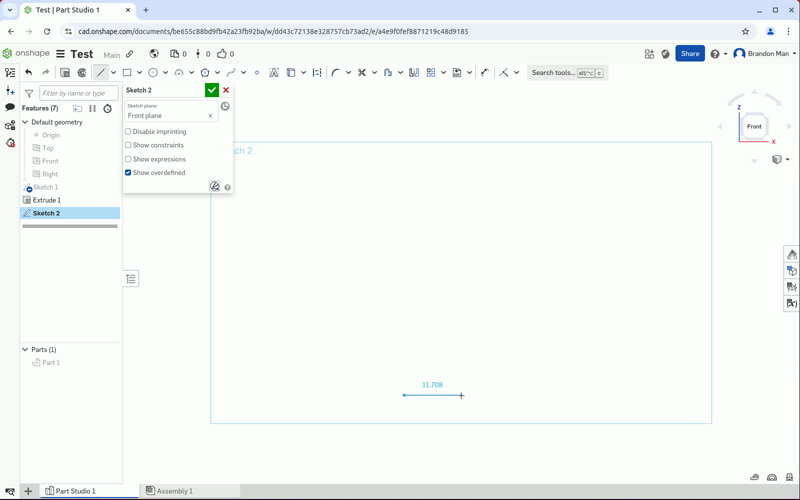
key_up(shift)
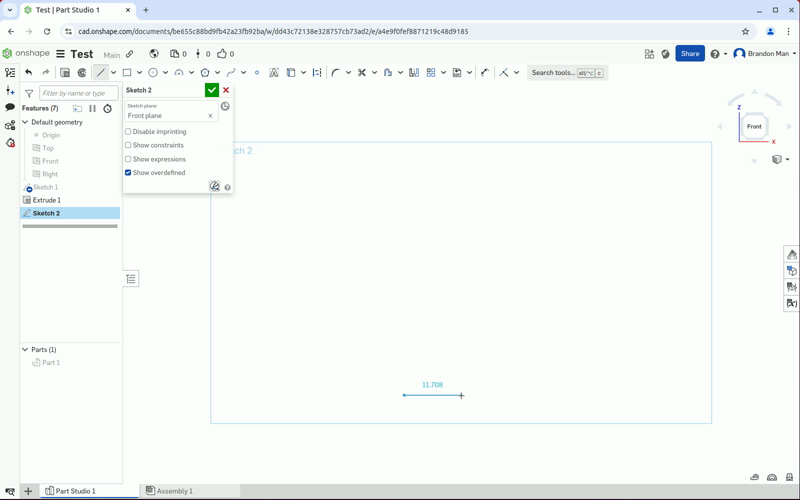
key_down(shift)
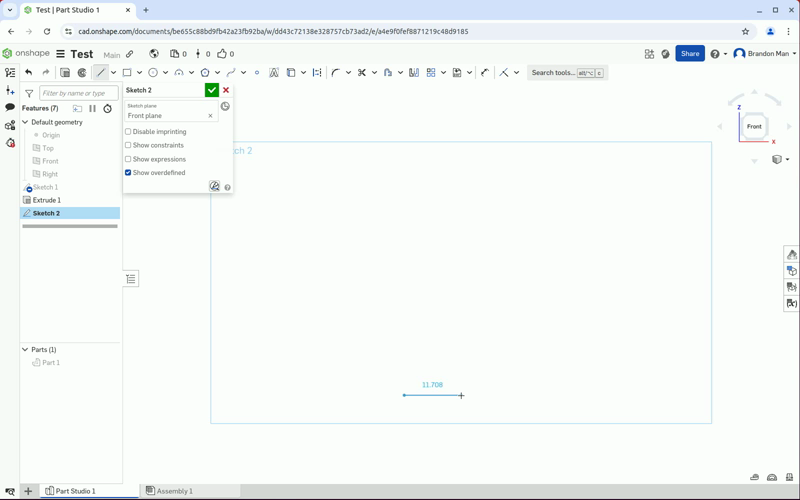
mouse_move(461, 171)
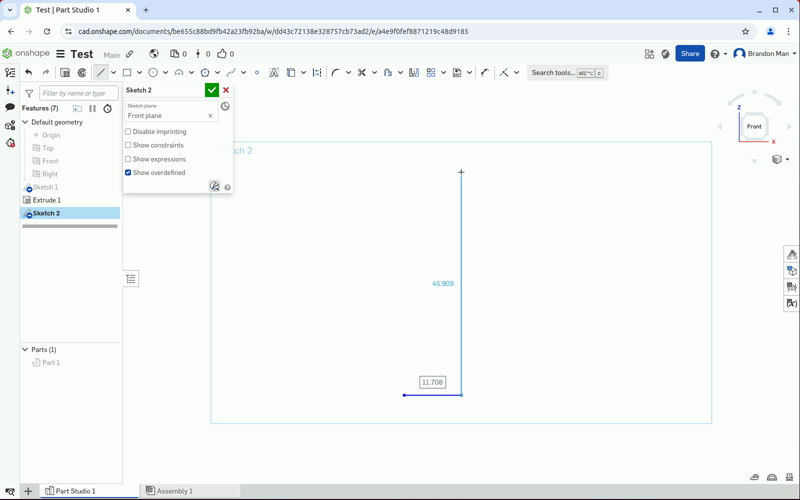
click(461, 171)
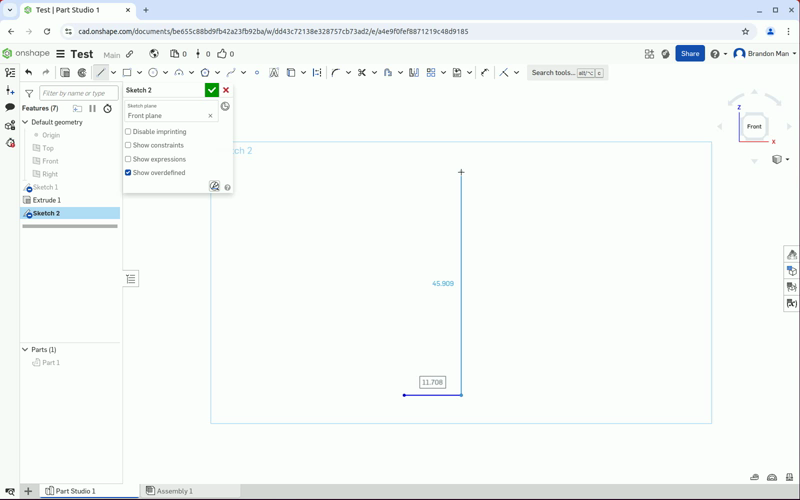
key_up(shift)
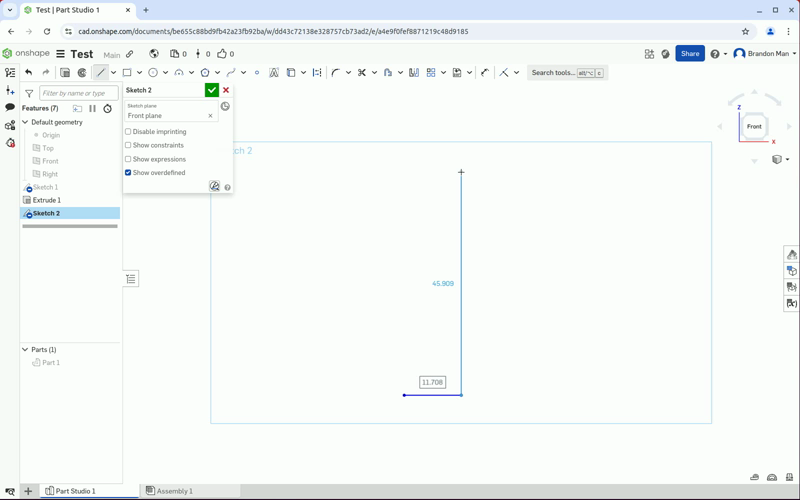
key_down(shift)
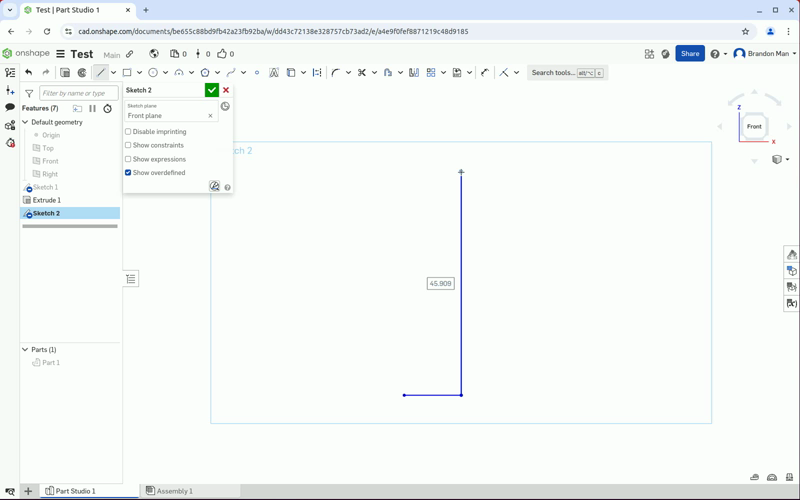
mouse_move(491, 171)
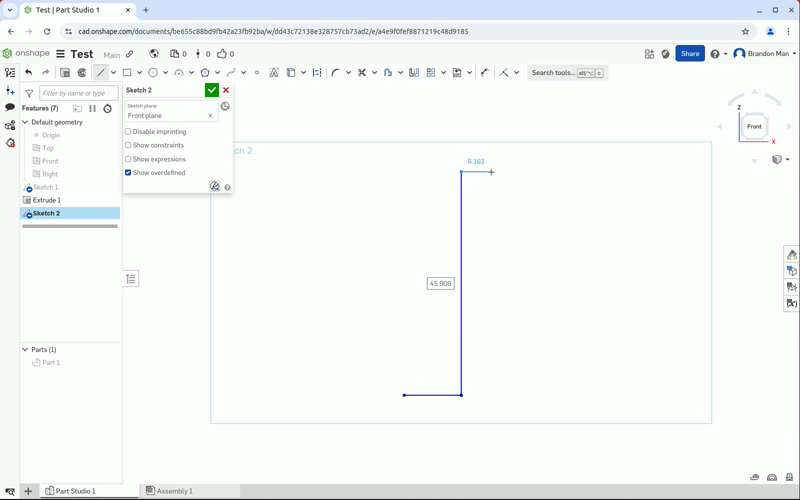
mouse_move(404, 171)
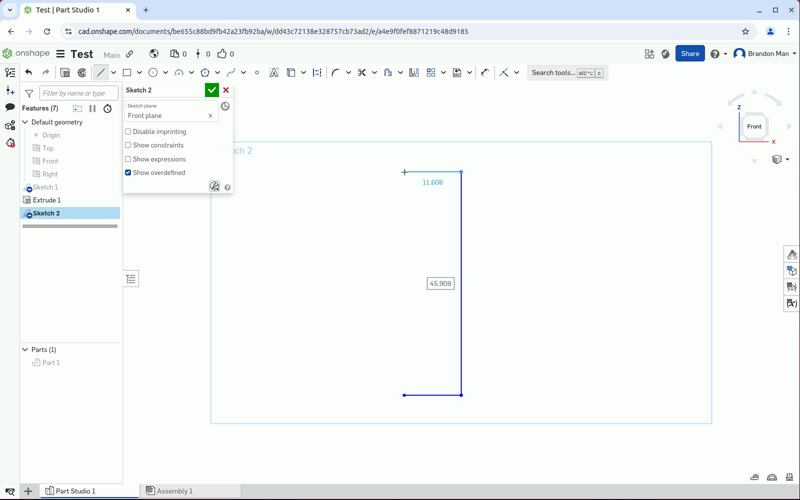
click(404, 171)
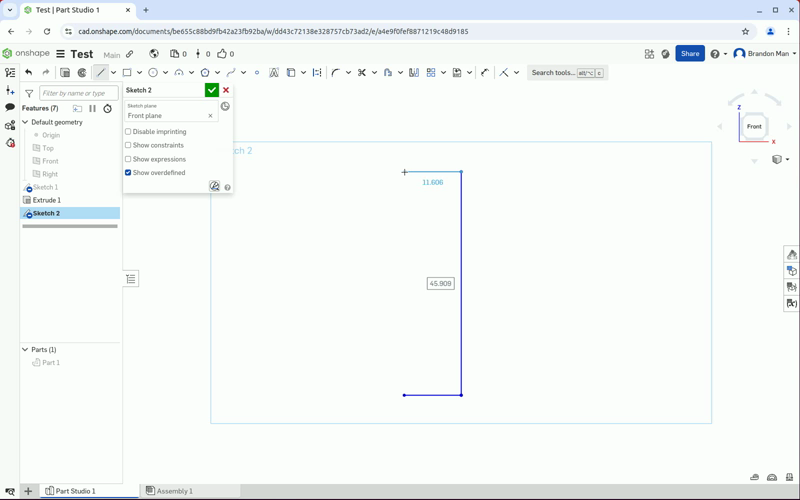
key_up(shift)
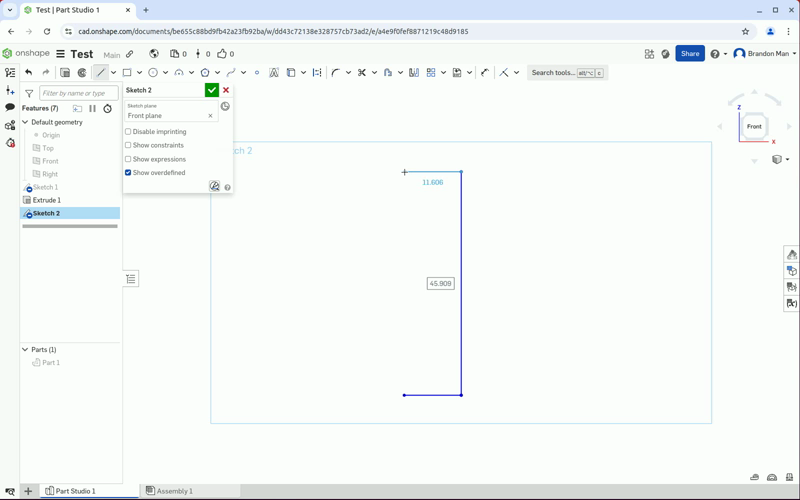
key_down(shift)
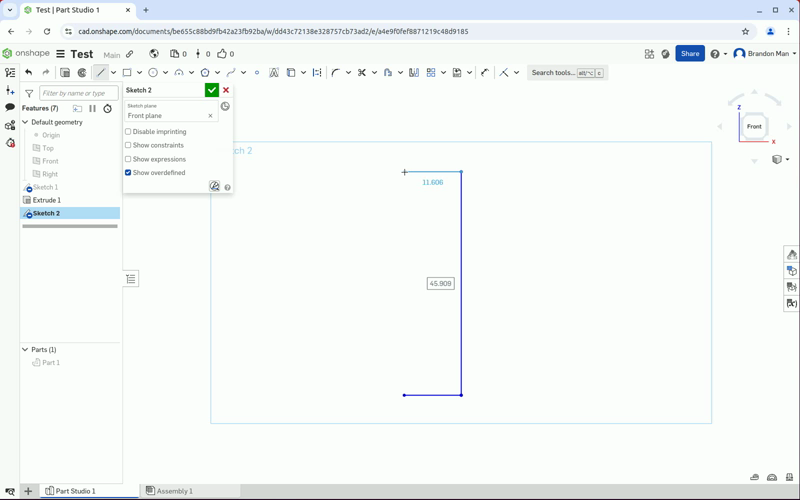
mouse_move(404, 395)
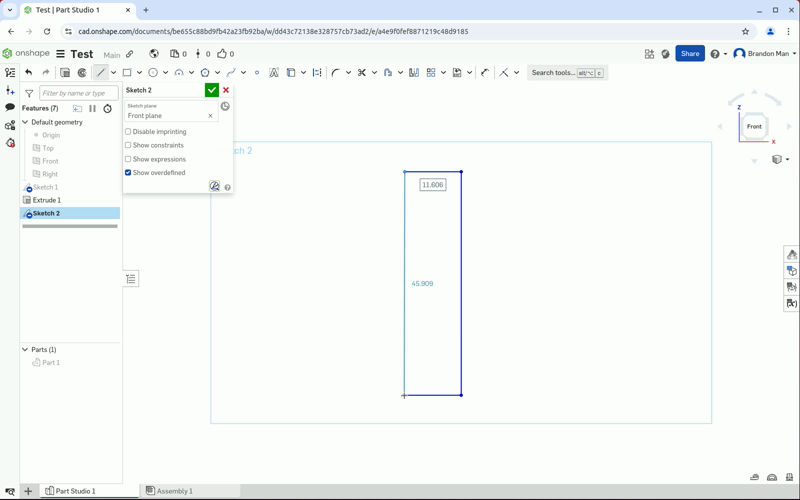
key_up(shift)
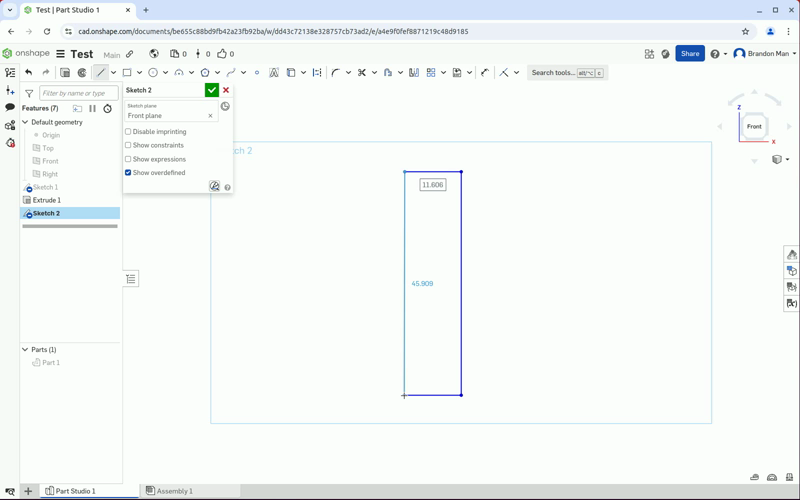
click(404, 395)
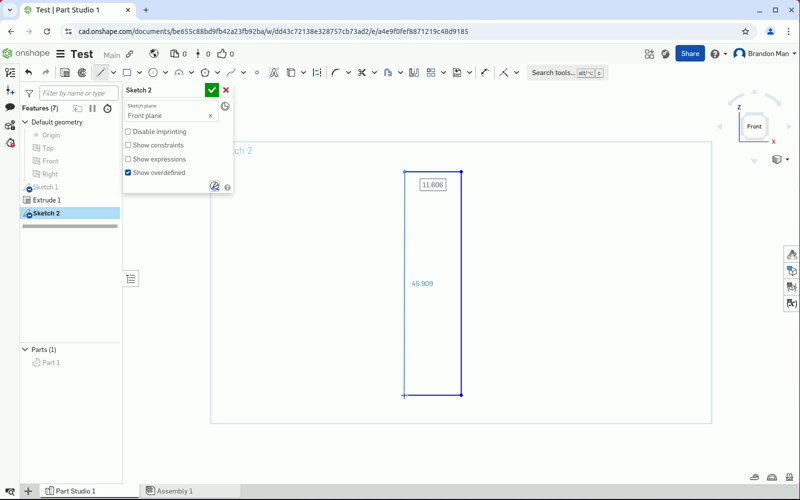
key(esc)
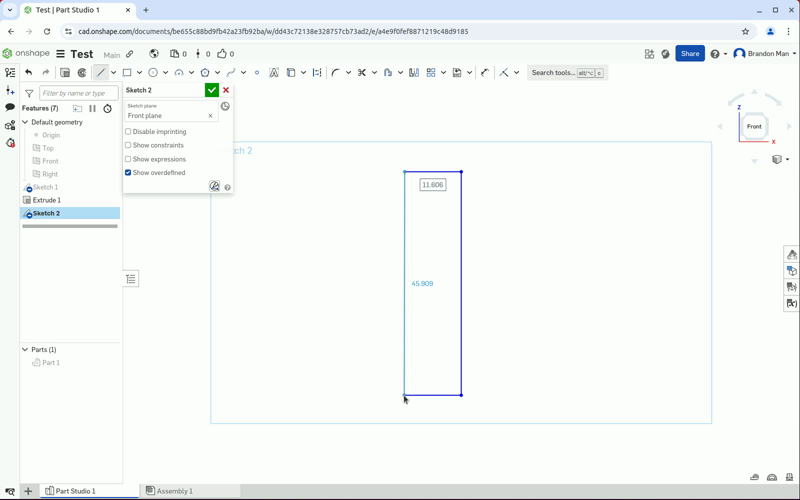
mouse_move(439, 231)
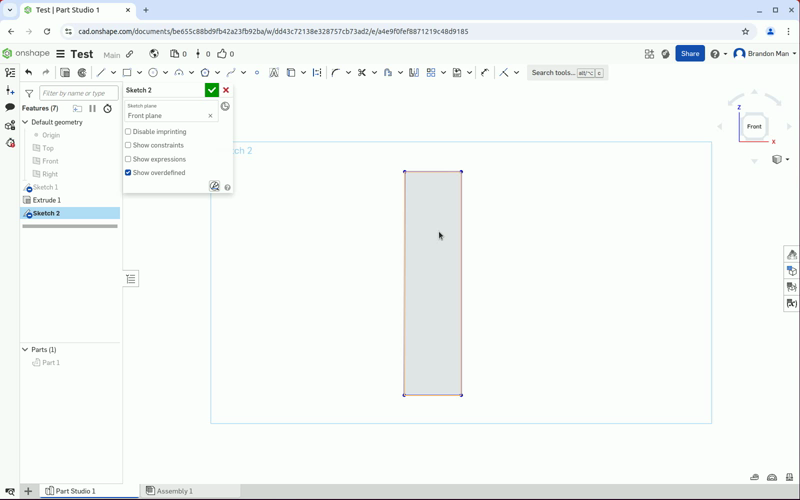
click(439, 231)
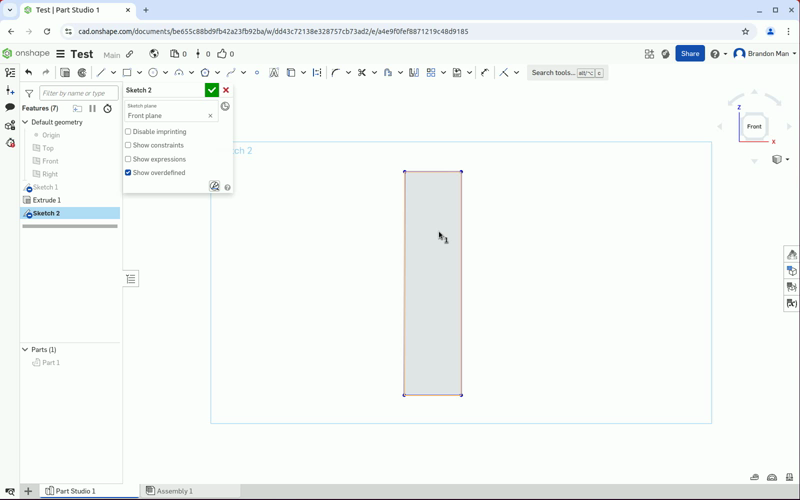
mouse_move(73, 352)
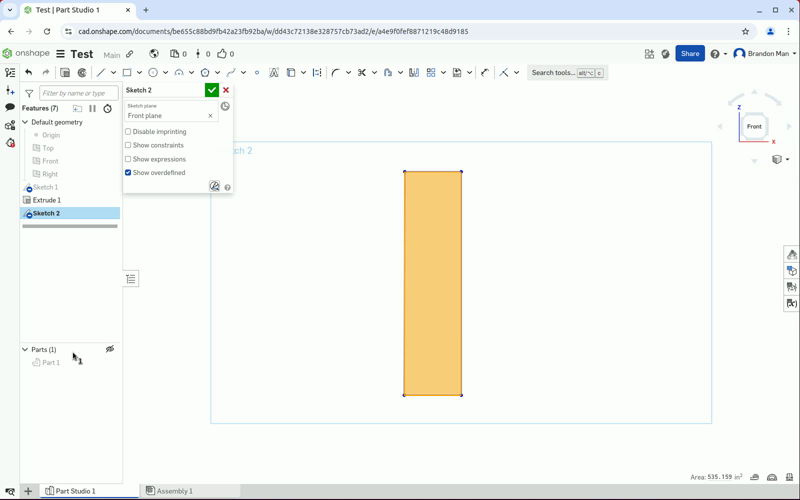
key(shift+y)
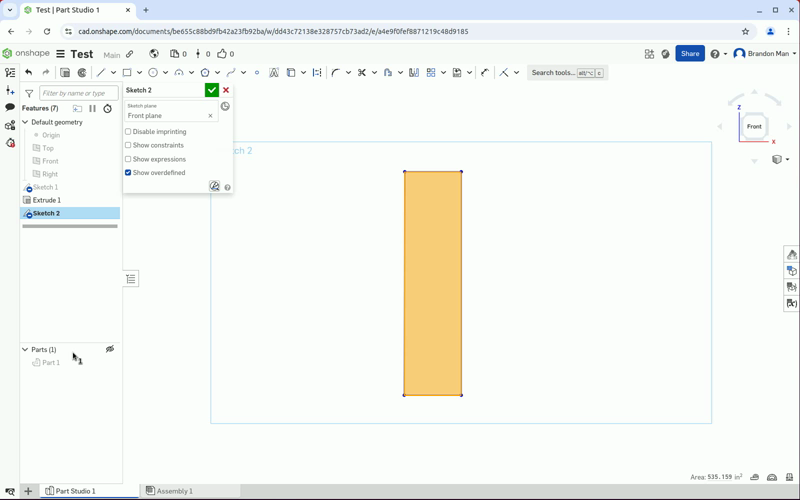
key(shift+e)
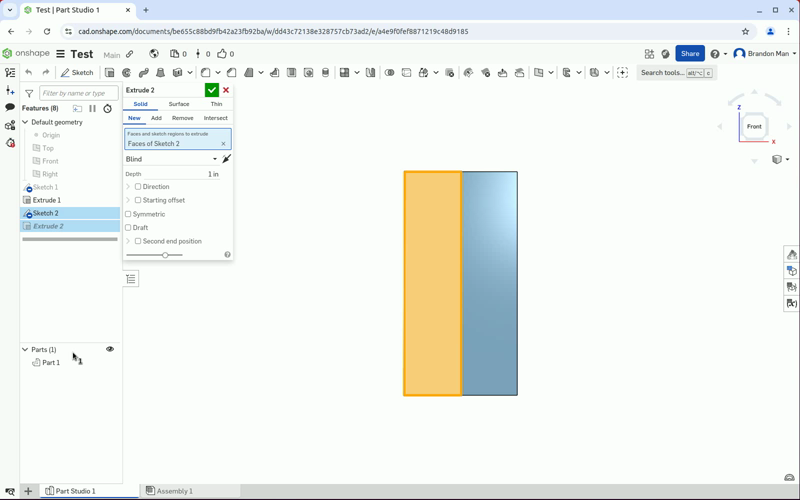
mouse_move(143, 106)
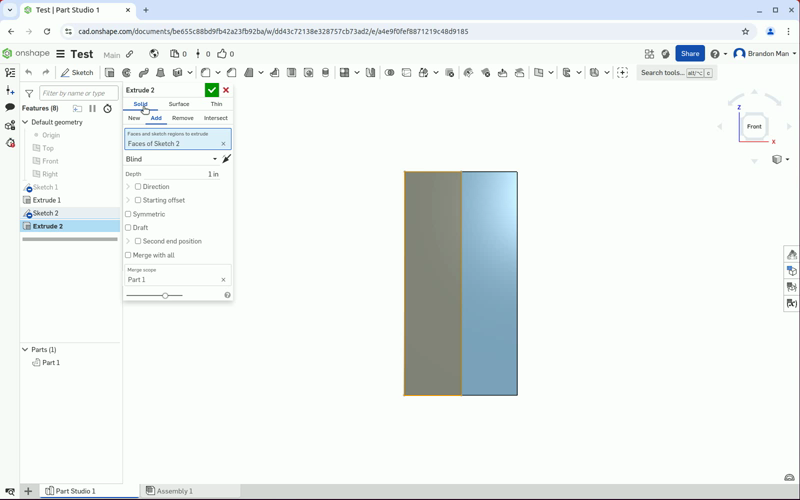
click(143, 106)
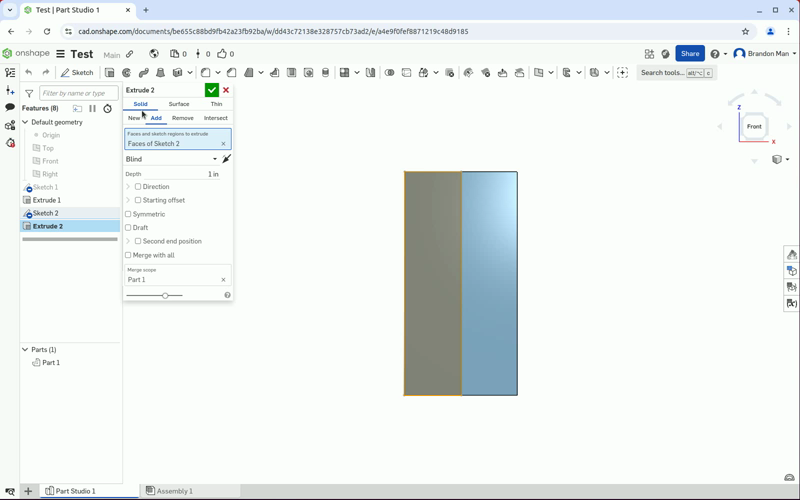
mouse_move(137, 120)
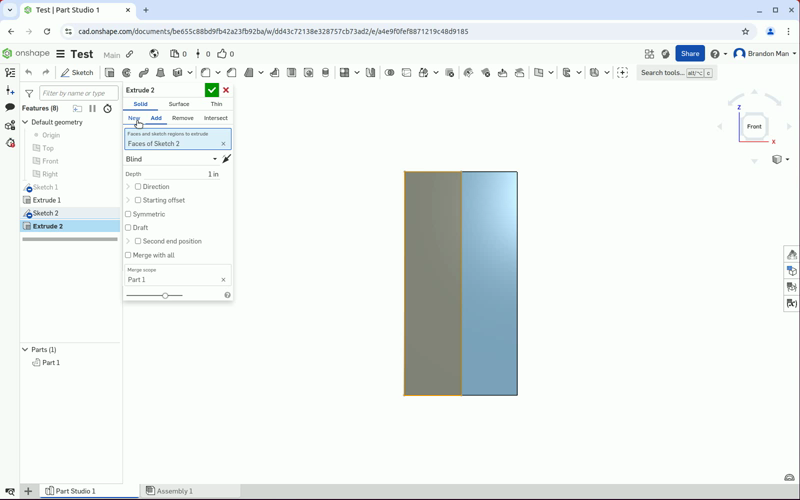
click(137, 120)
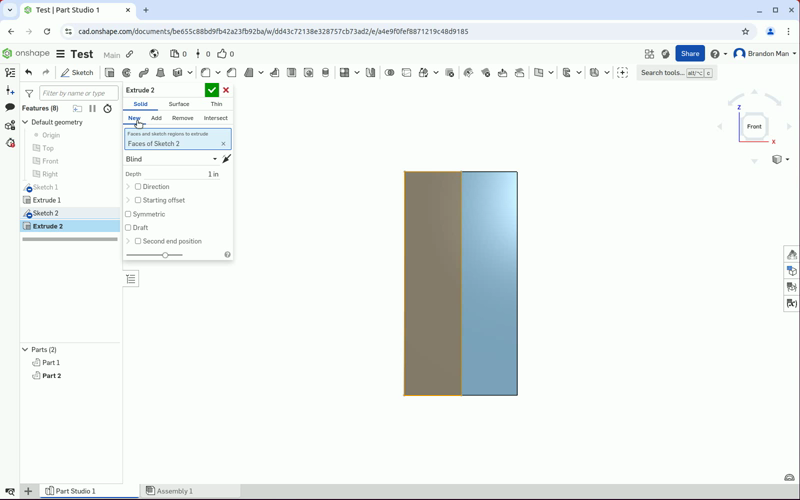
key(tab, 4)
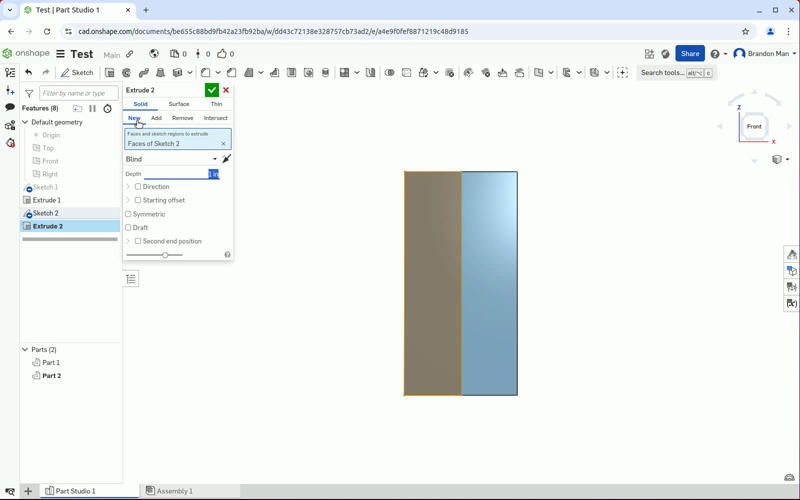
text(0.482)
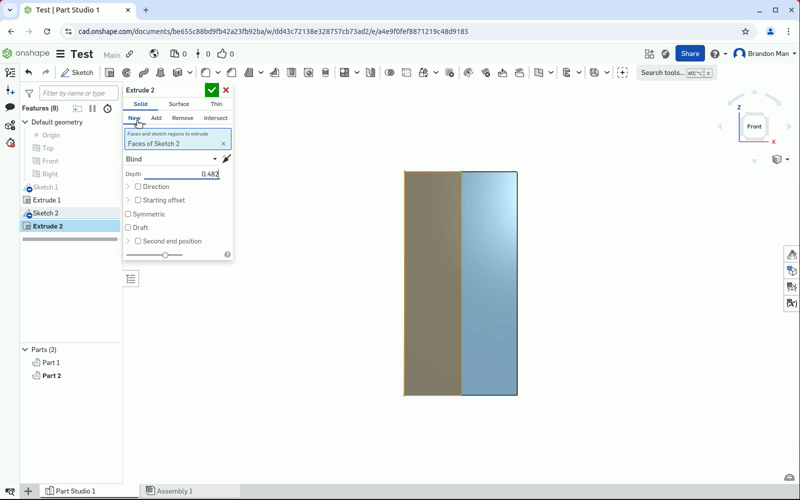
key(tab, 3)
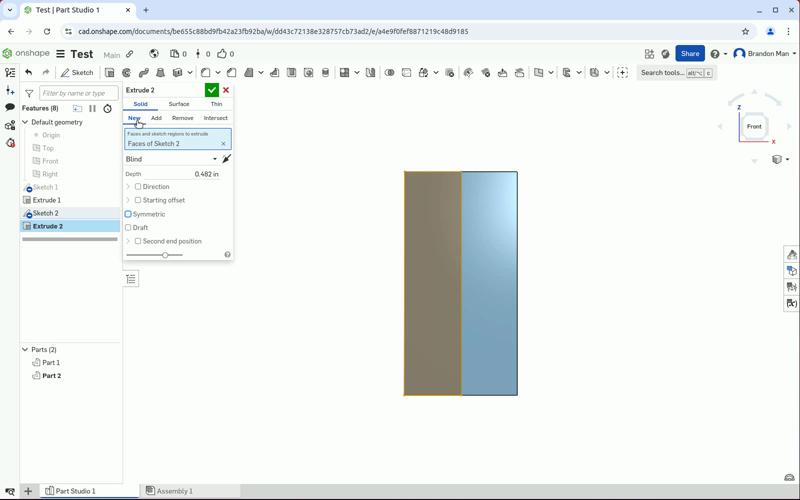
key(space)
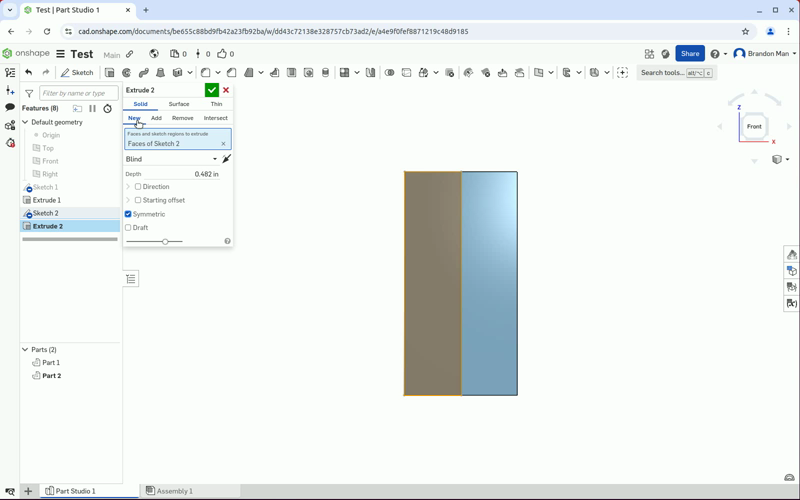
key(enter)
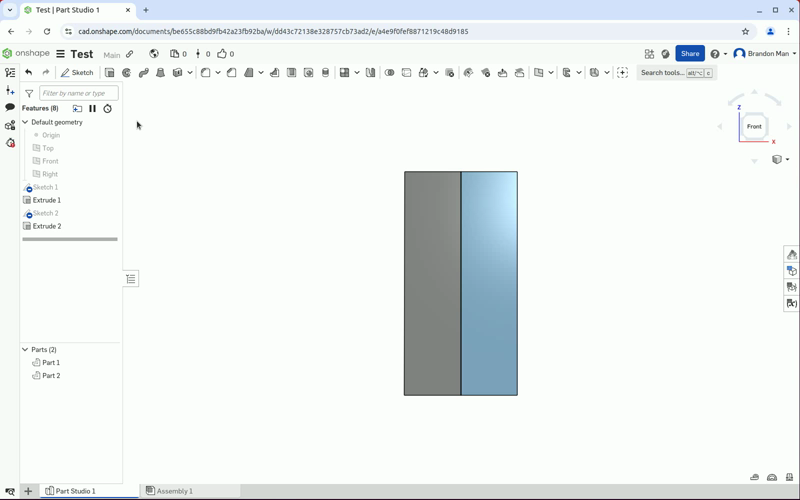
key(shift+h)
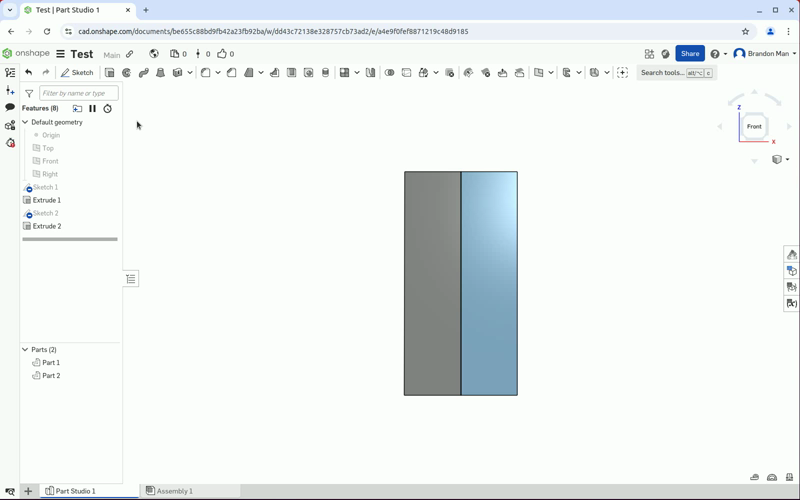
key(shift+h)
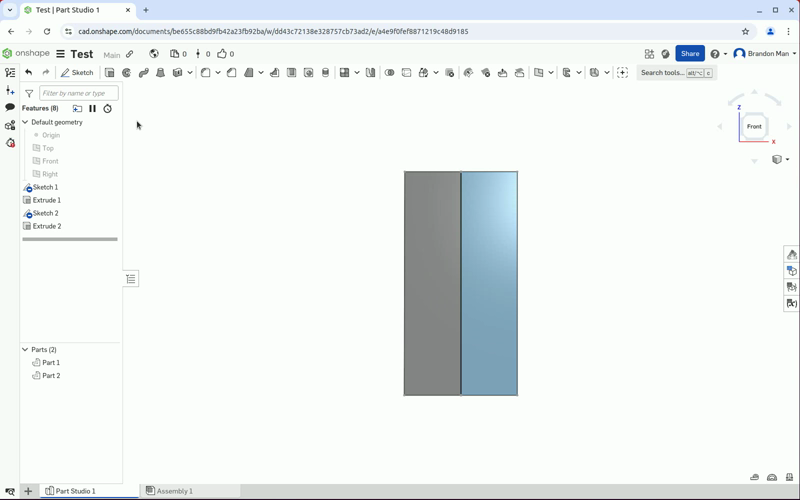
key(shift+7)
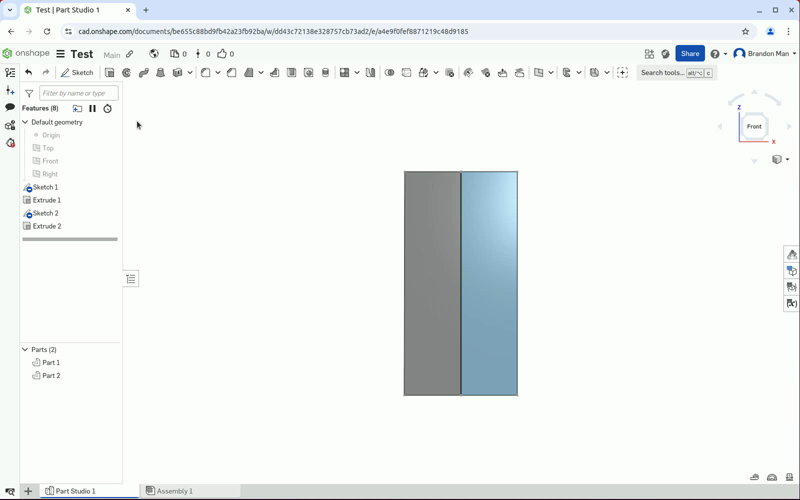
key(left, 2)
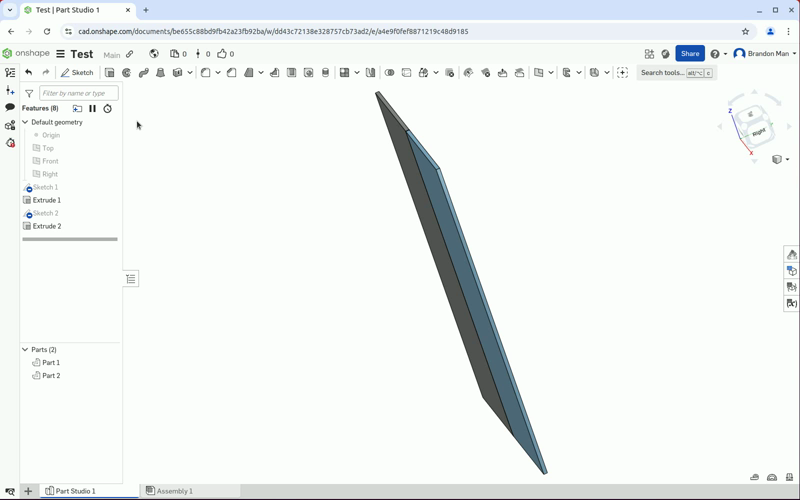
key(down, 2)
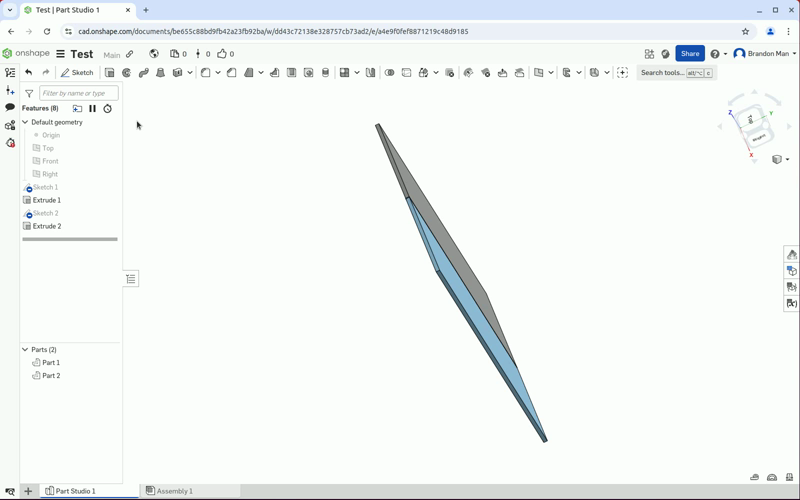
key(up, 2)
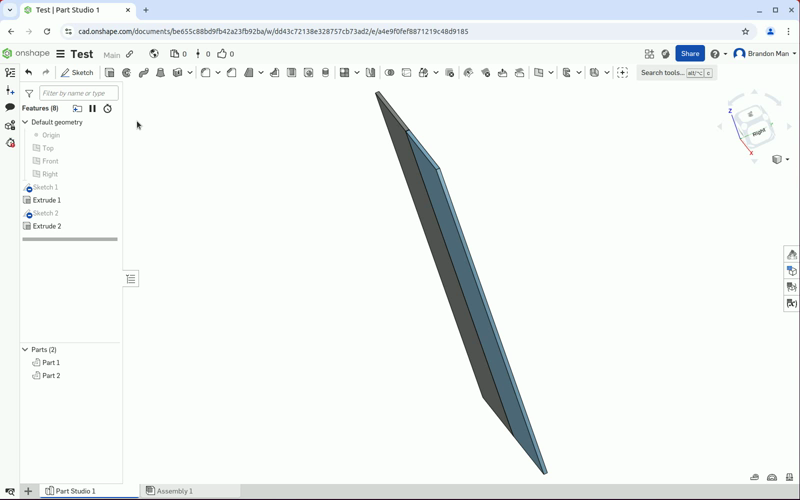
key(right, 2)
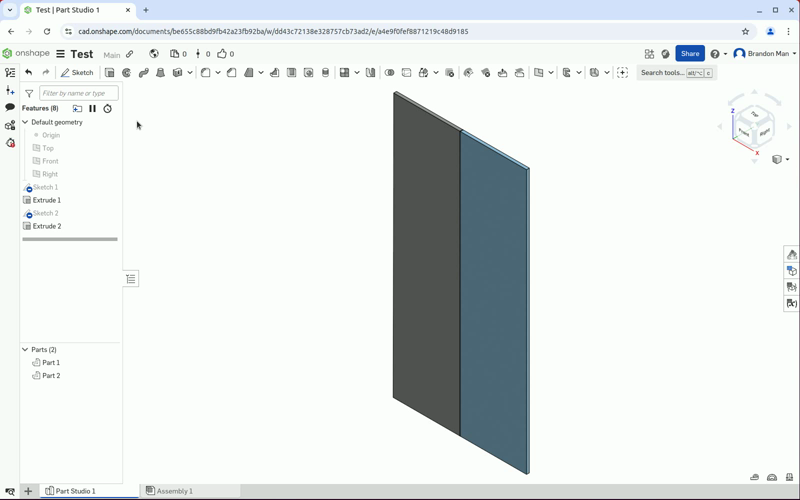
mouse_move(73, 189)
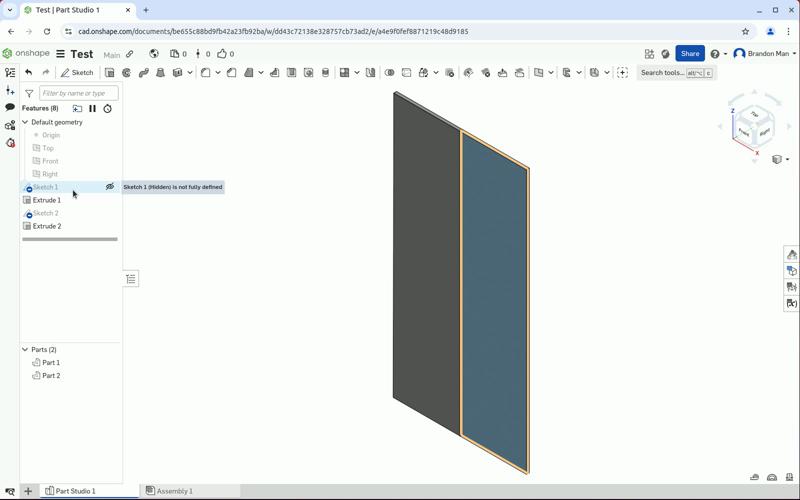
click(73, 189)